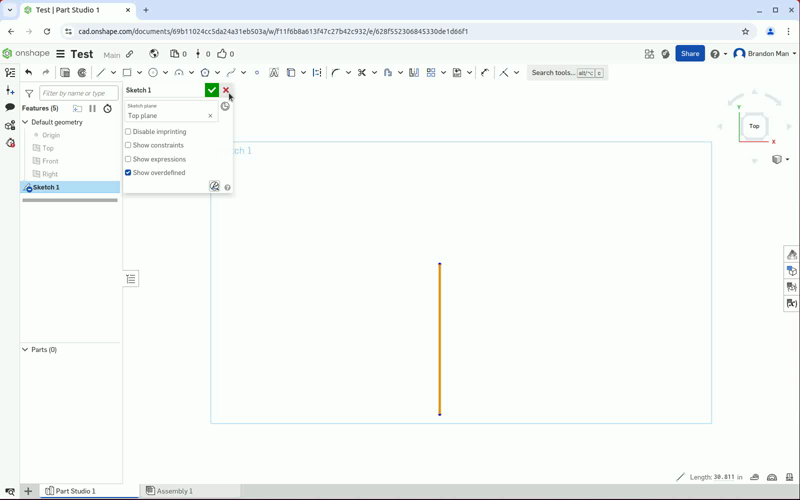
key(shift+h)
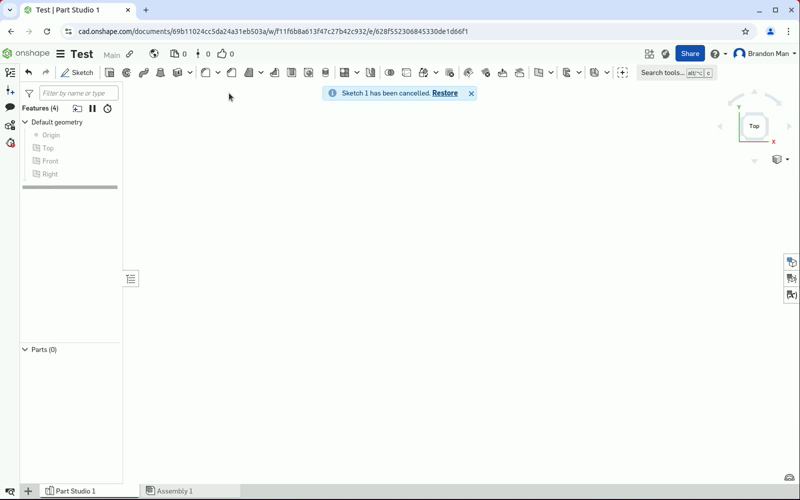
mouse_move(73, 352)
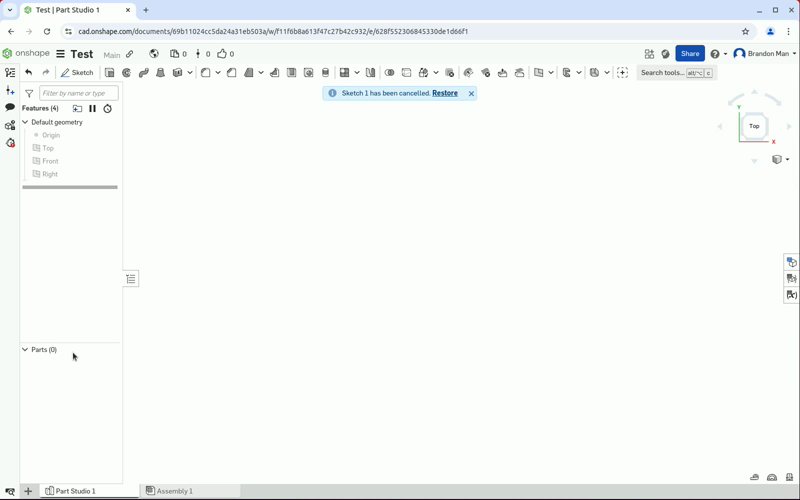
key(y)
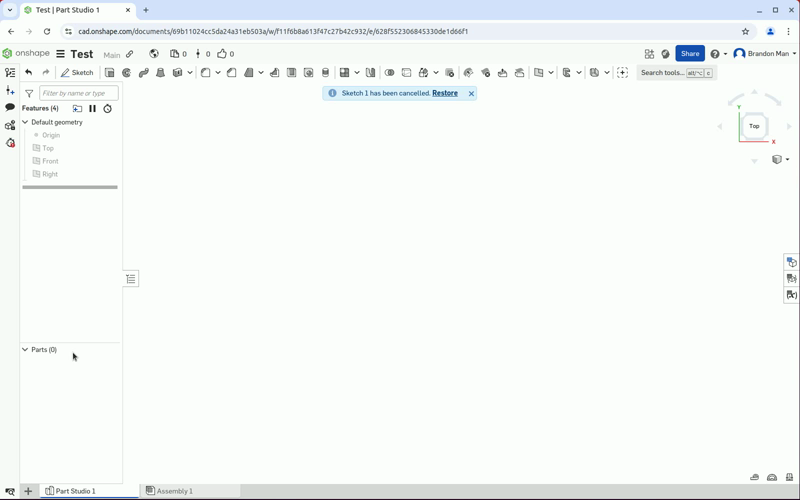
key(shift+p)
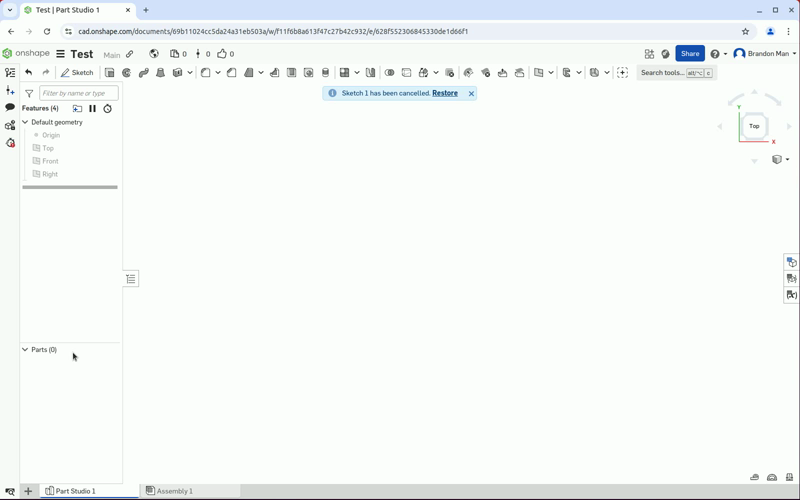
key(space)
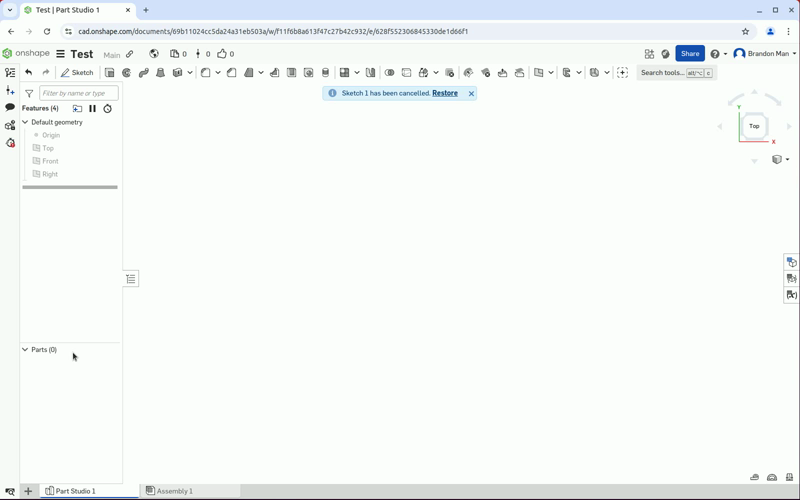
key_down(shift)
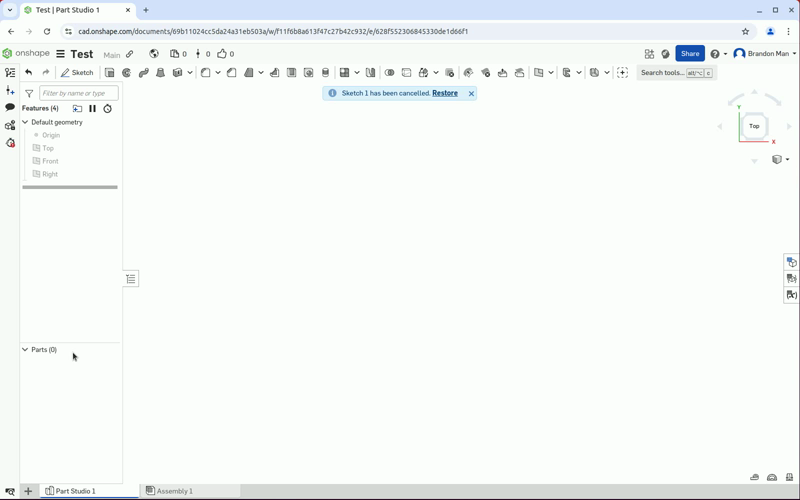
key(up)
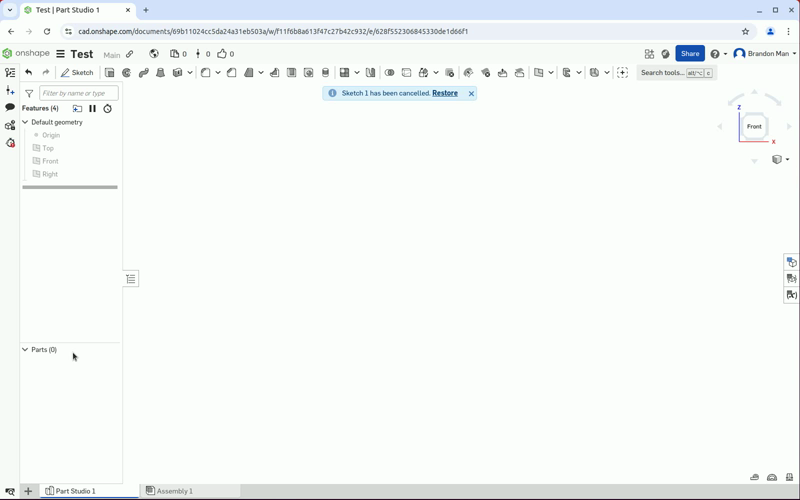
key_up(shift)
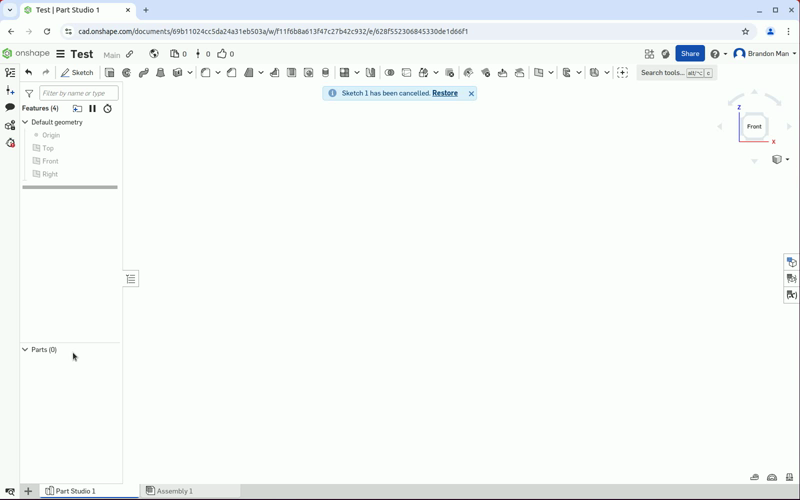
key(space)
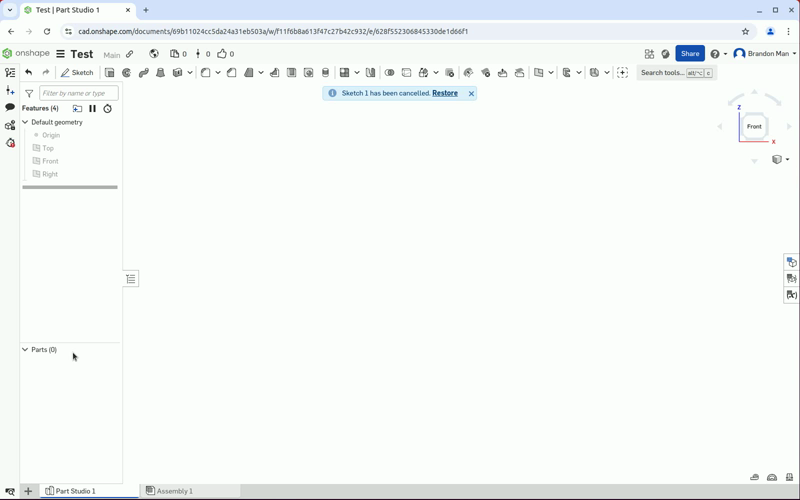
key_down(shift)
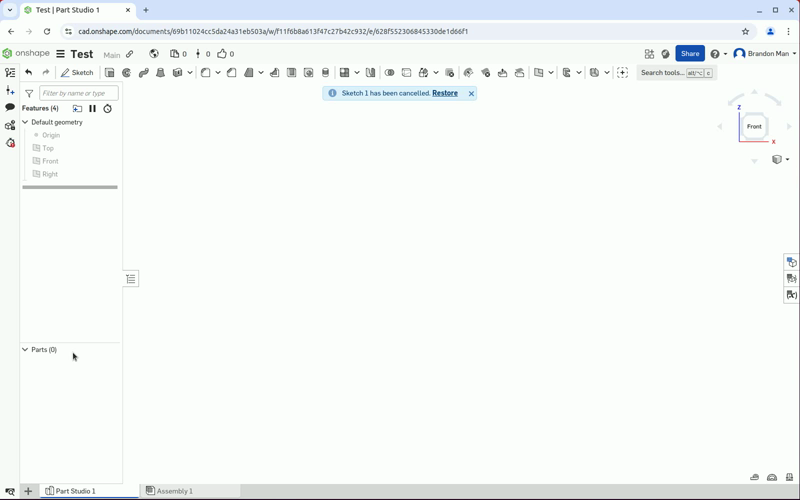
key(left)
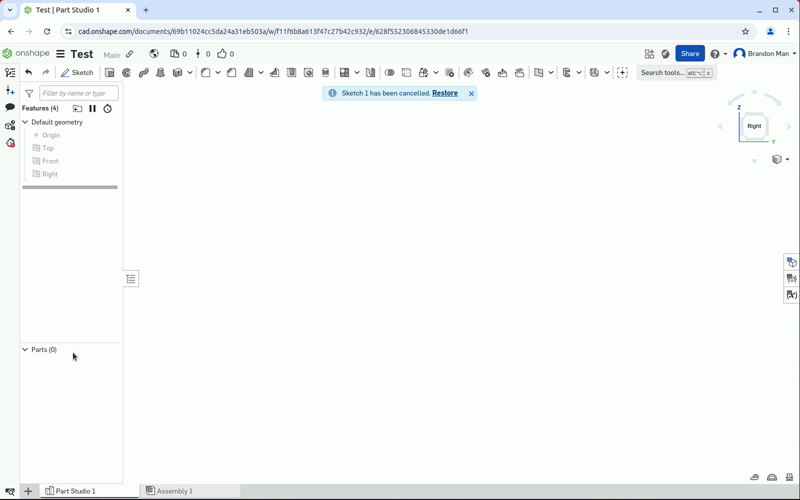
key_up(shift)
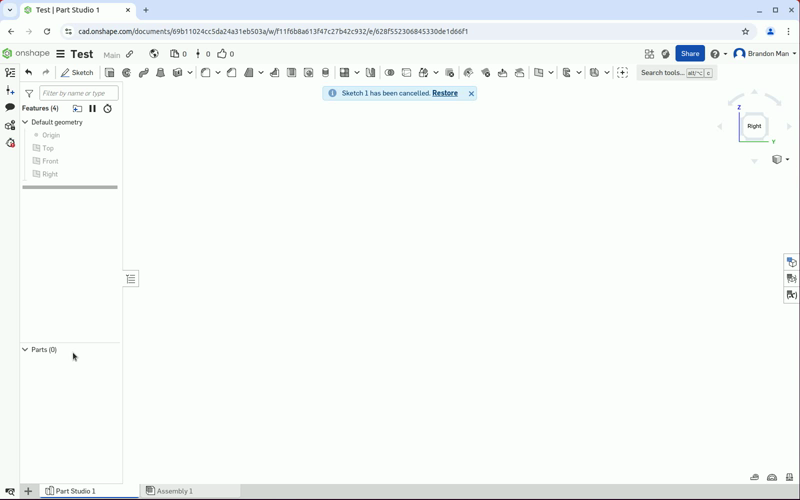
mouse_move(73, 352)
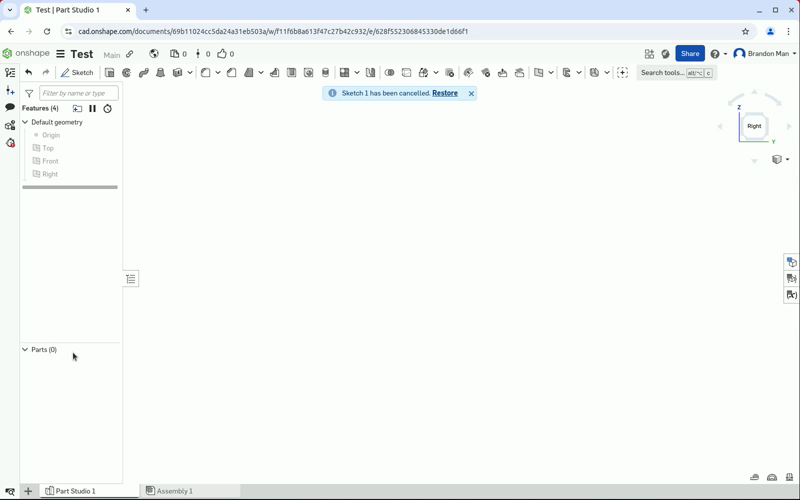
key(shift+y)
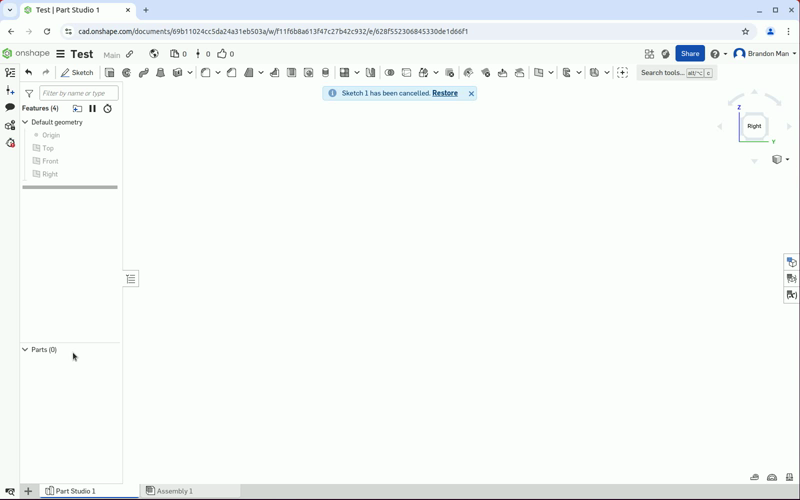
key(shift+s)
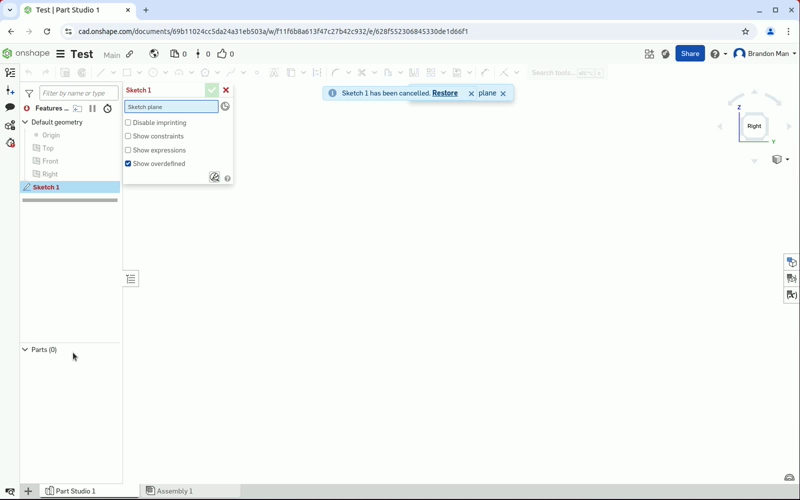
mouse_move(73, 176)
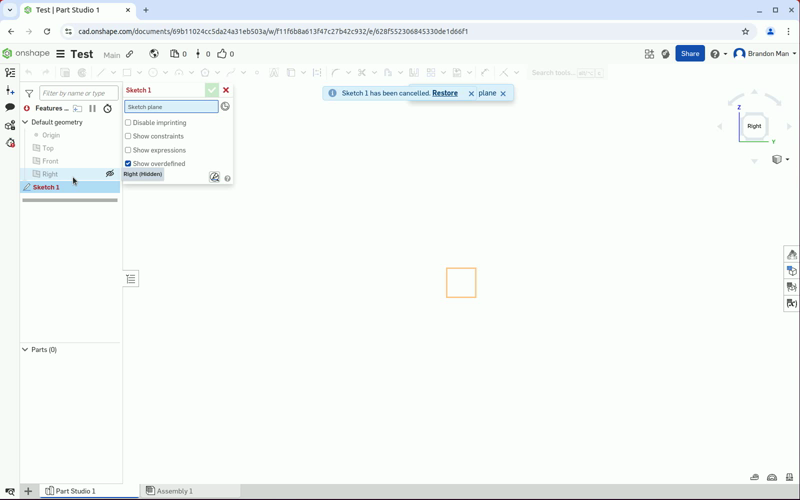
click(73, 176)
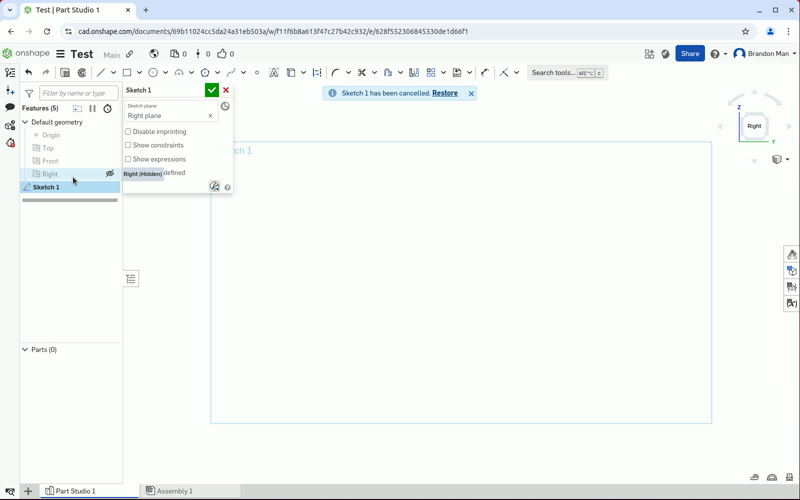
mouse_move(73, 352)
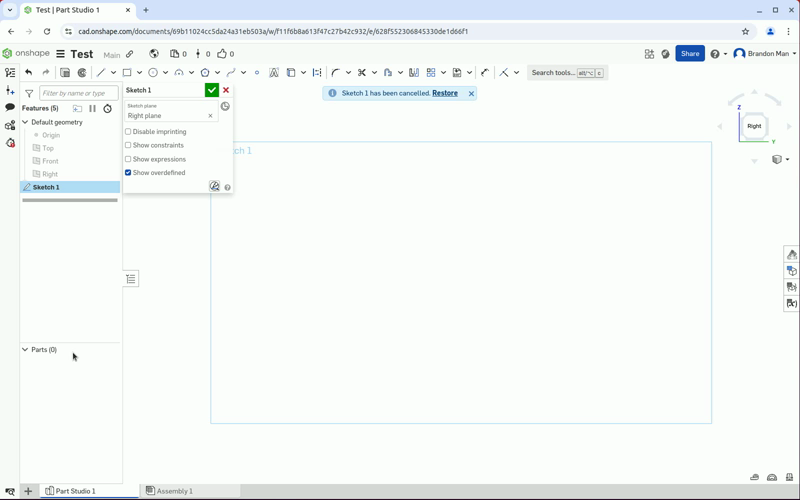
key(y)
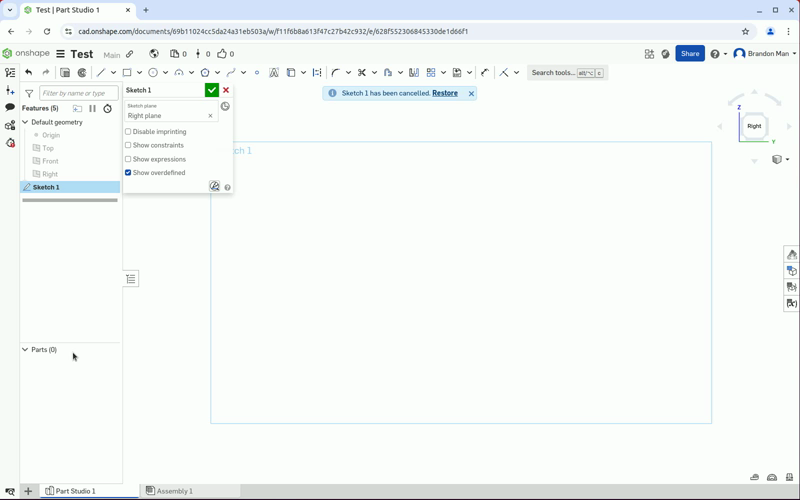
key(l)
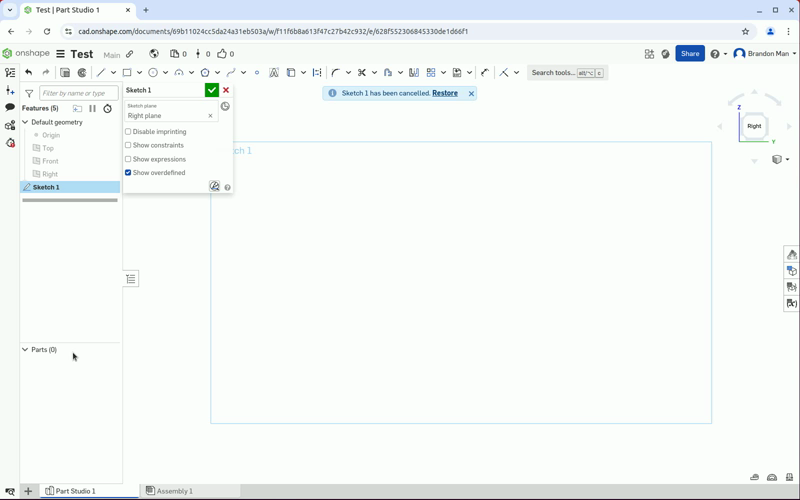
key_down(shift)
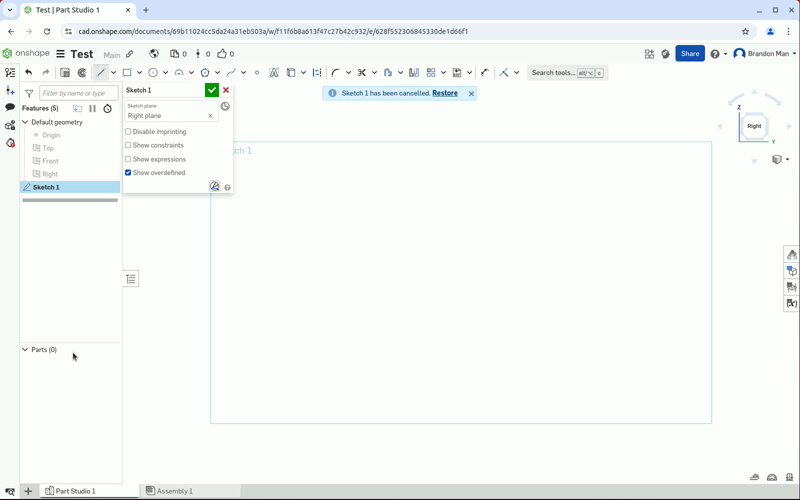
mouse_move(348, 249)
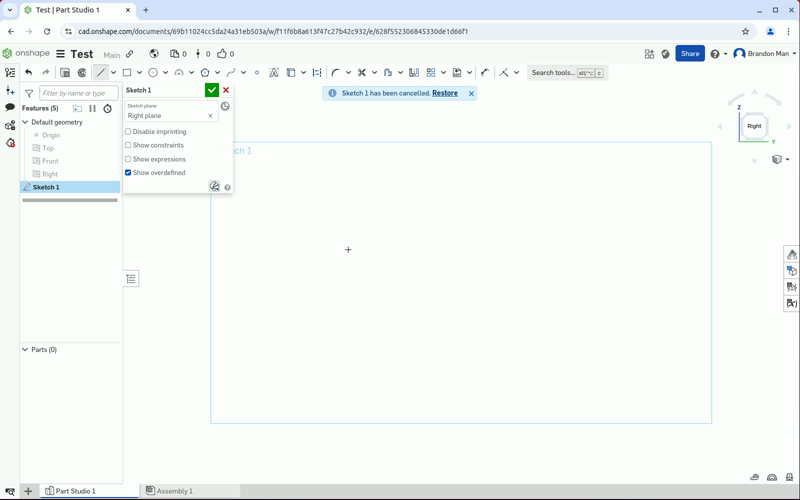
click(348, 249)
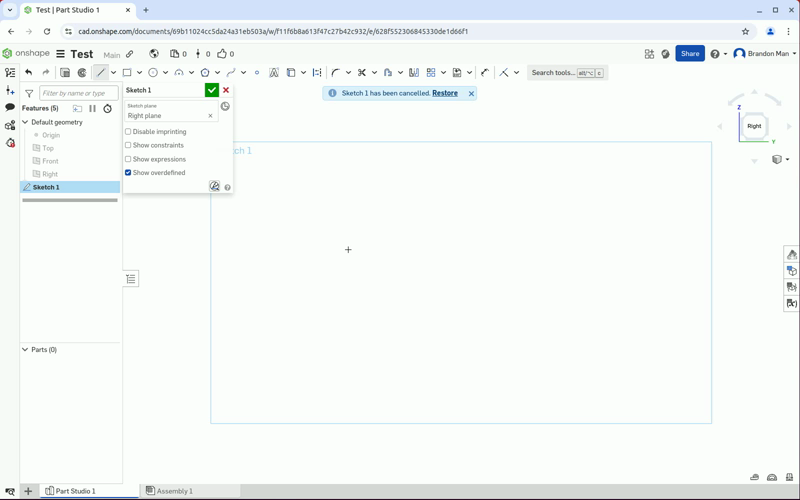
key_up(shift)
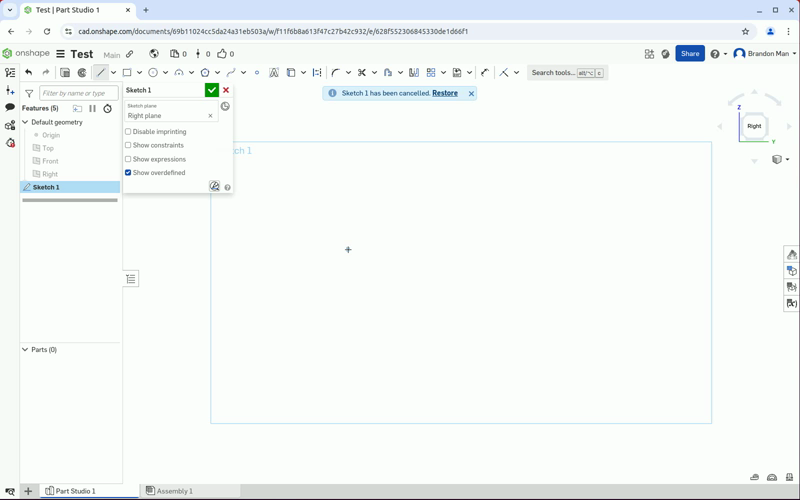
key_down(shift)
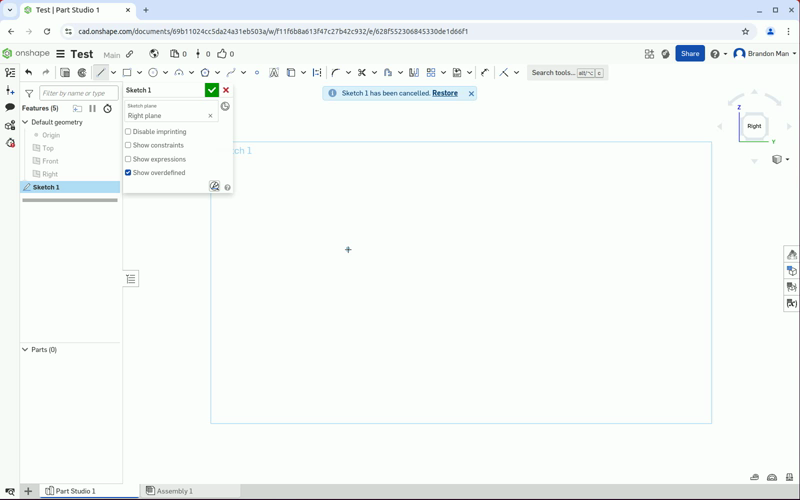
mouse_move(429, 249)
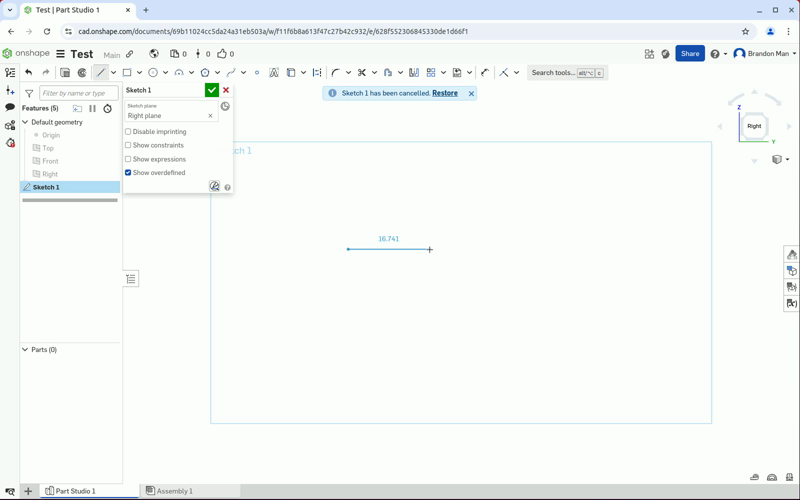
click(429, 249)
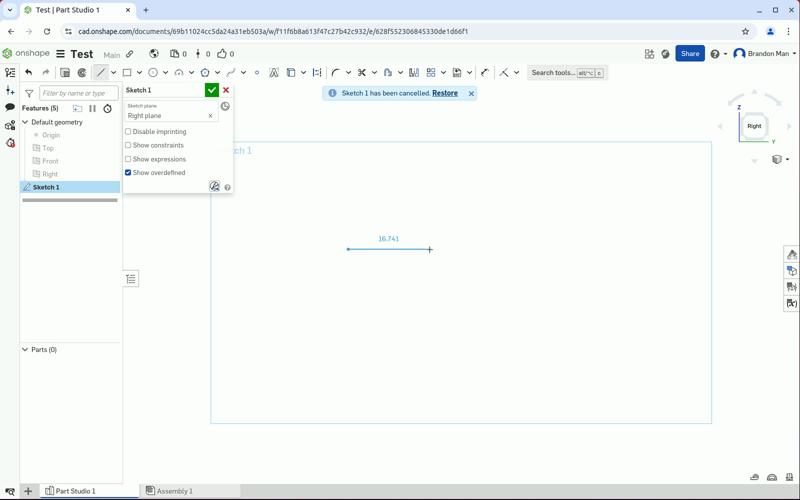
key_up(shift)
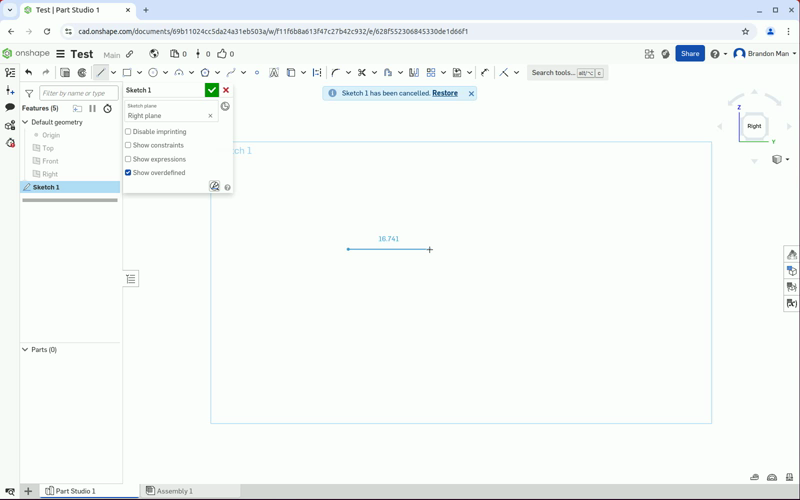
key_down(shift)
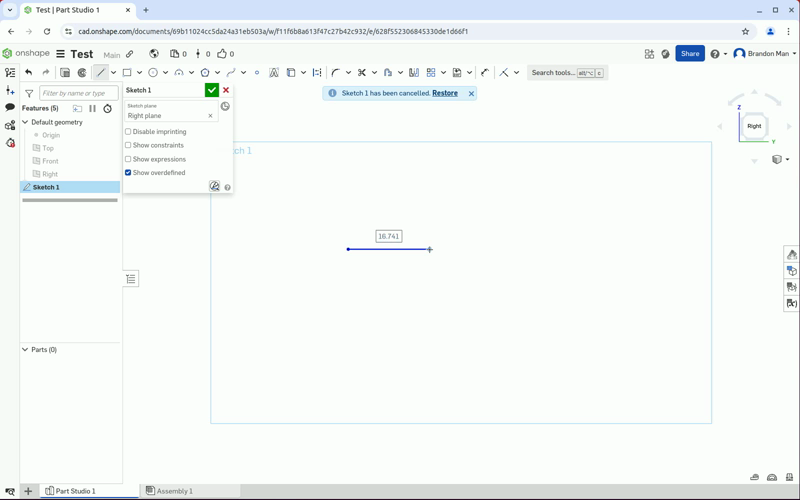
mouse_move(459, 249)
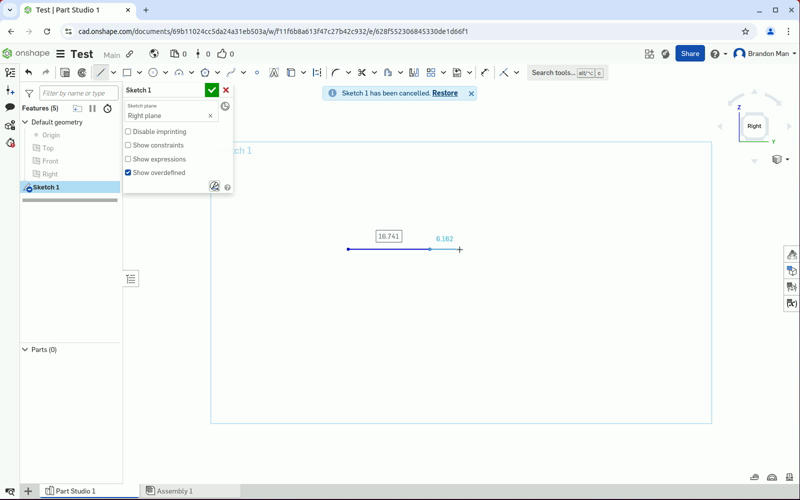
mouse_move(429, 195)
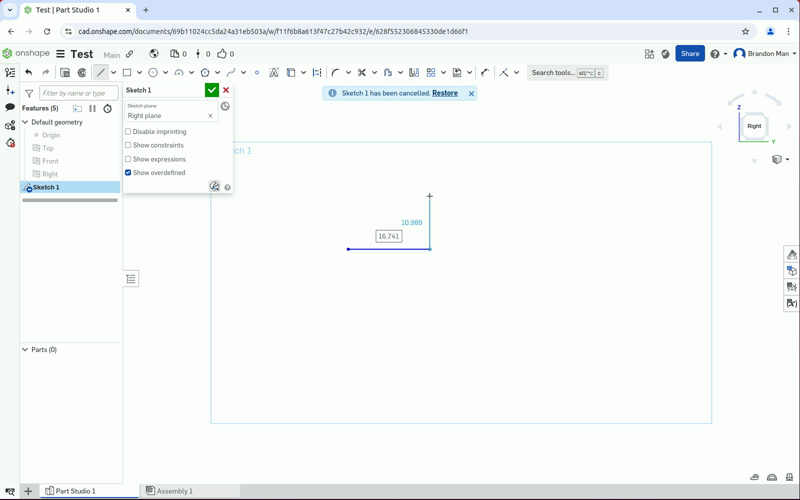
click(429, 195)
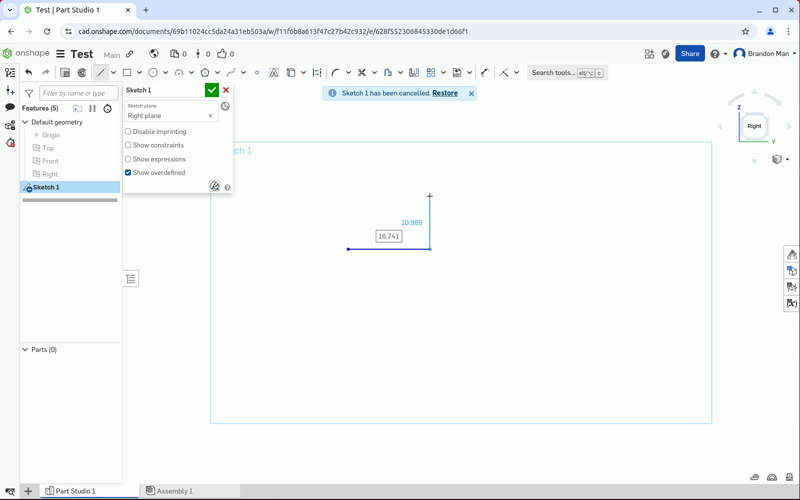
key_up(shift)
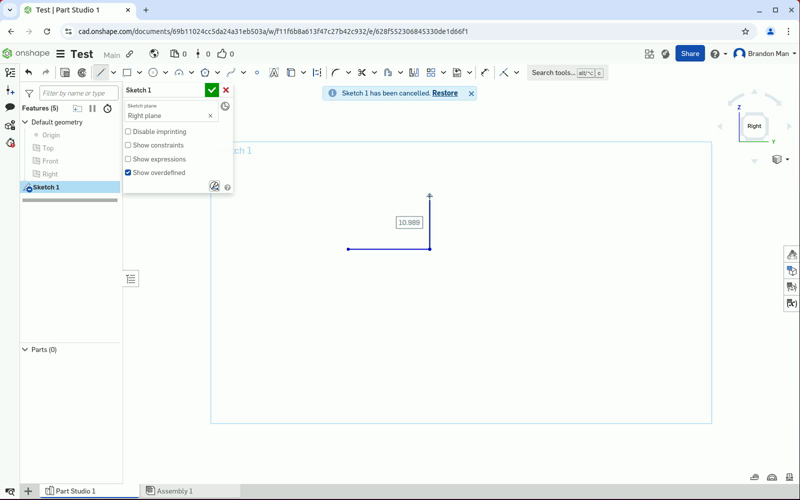
key_down(shift)
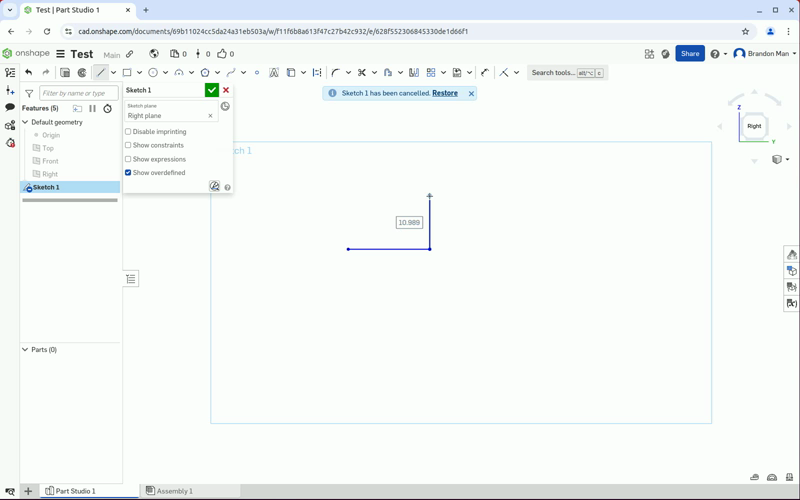
mouse_move(459, 195)
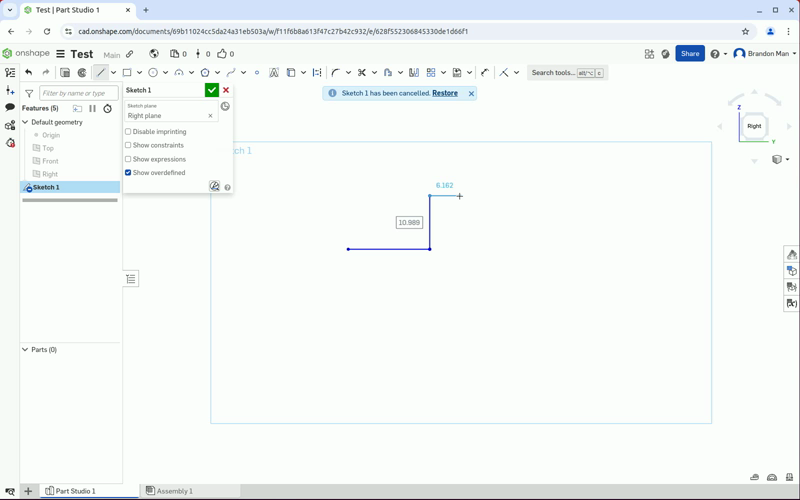
mouse_move(401, 195)
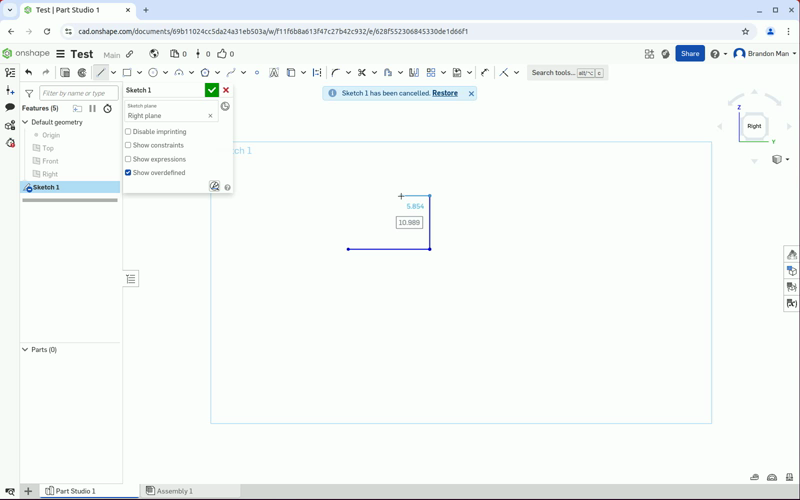
click(401, 195)
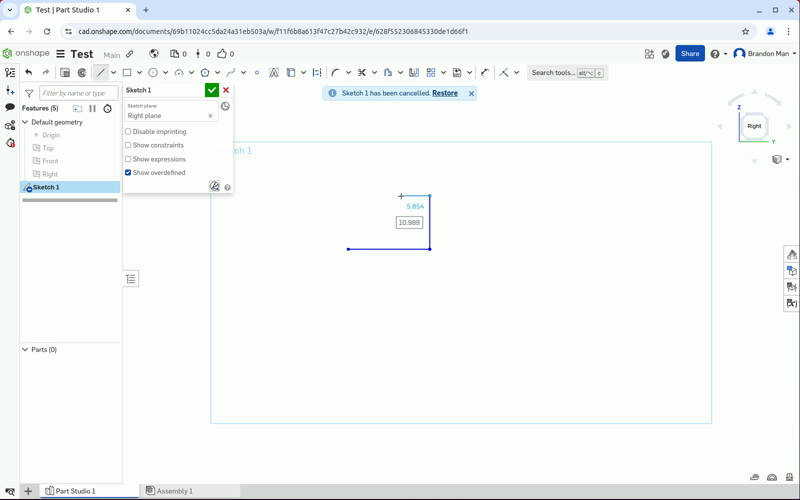
key_up(shift)
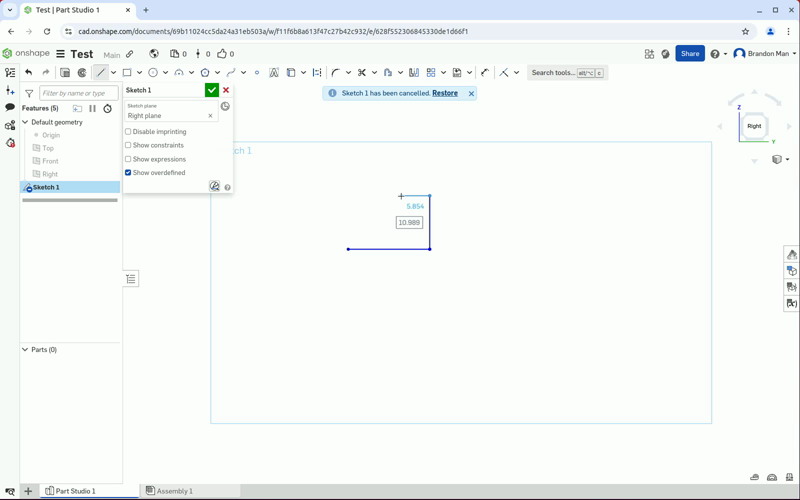
key_down(shift)
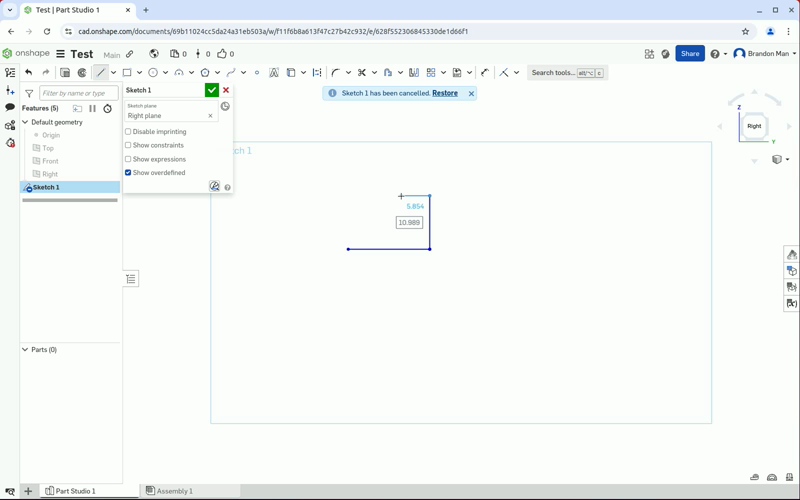
mouse_move(348, 249)
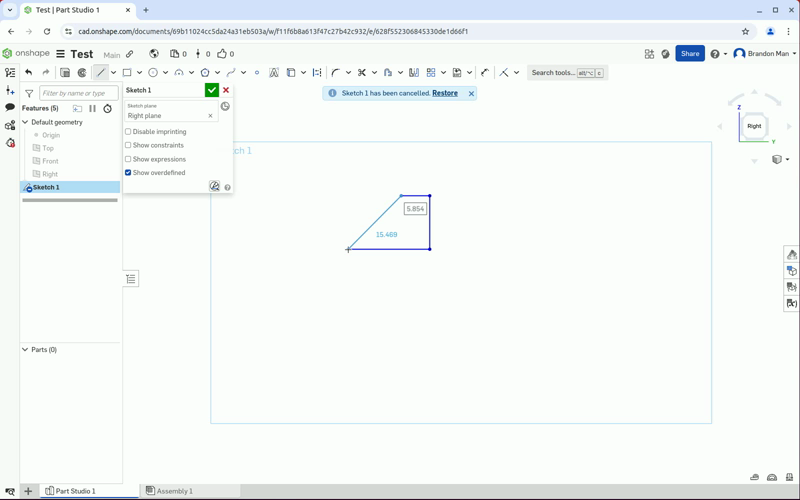
key_up(shift)
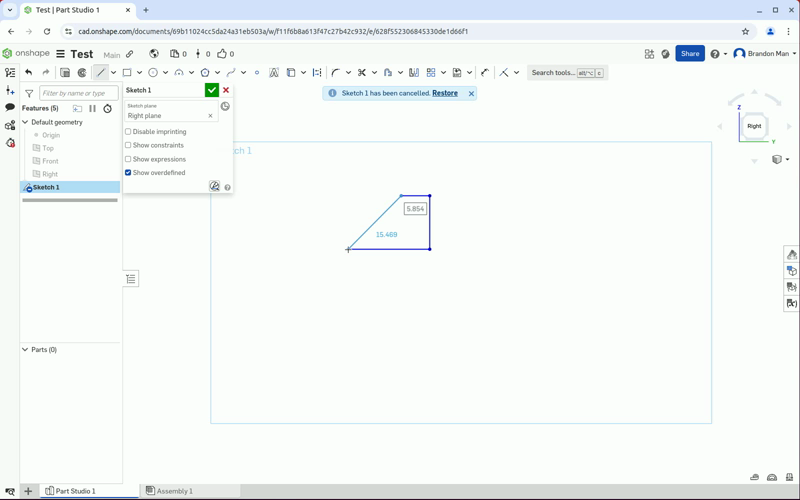
click(348, 249)
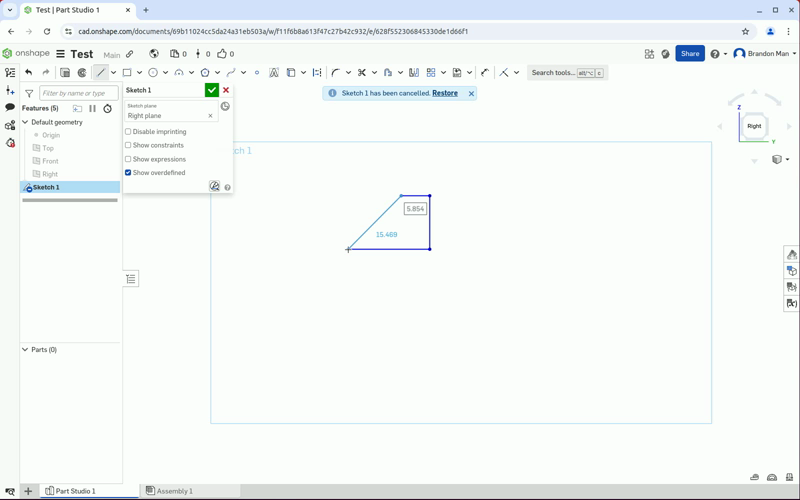
key(esc)
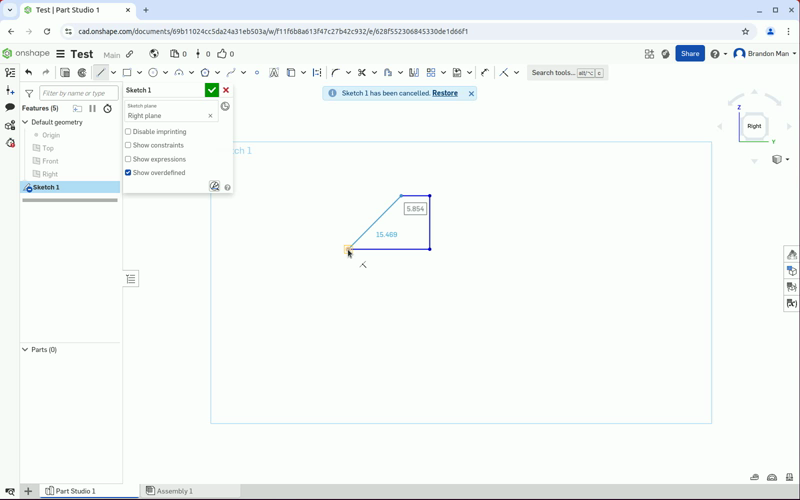
key(c)
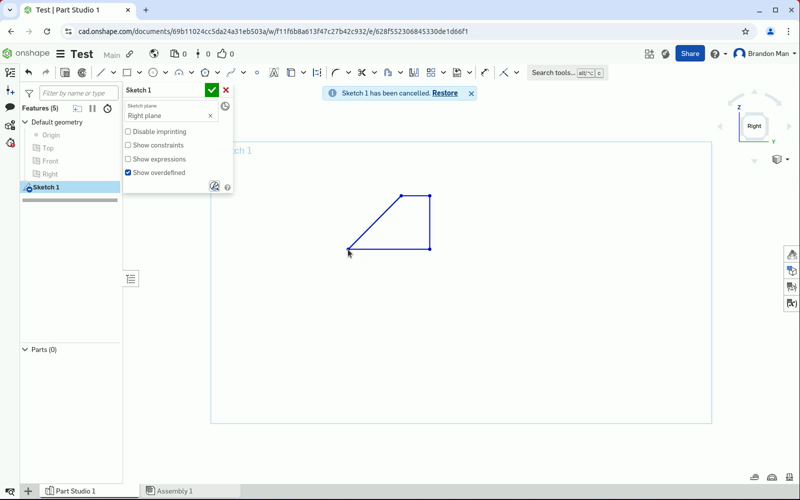
key_down(shift)
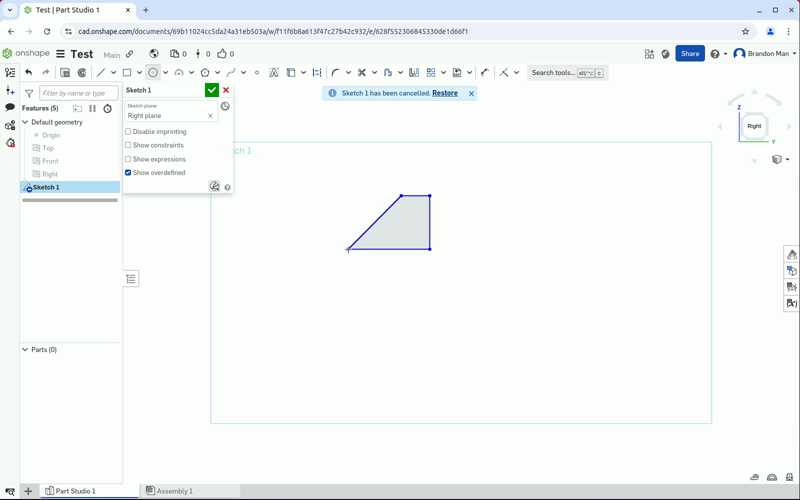
mouse_move(414, 234)
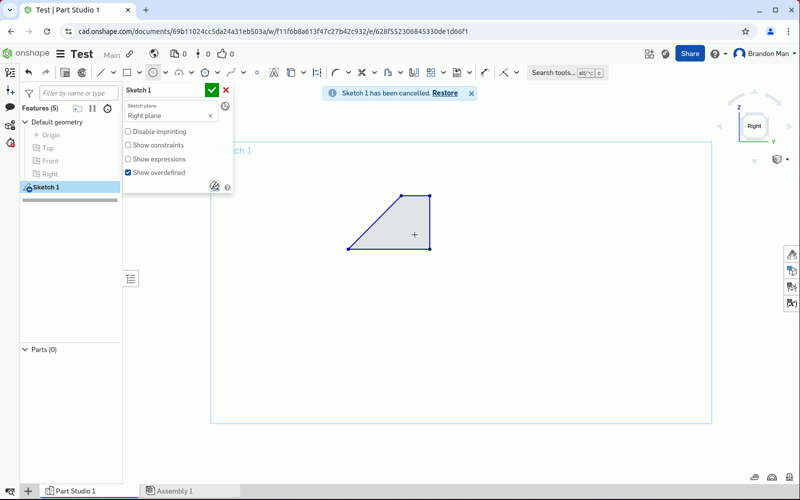
click(414, 234)
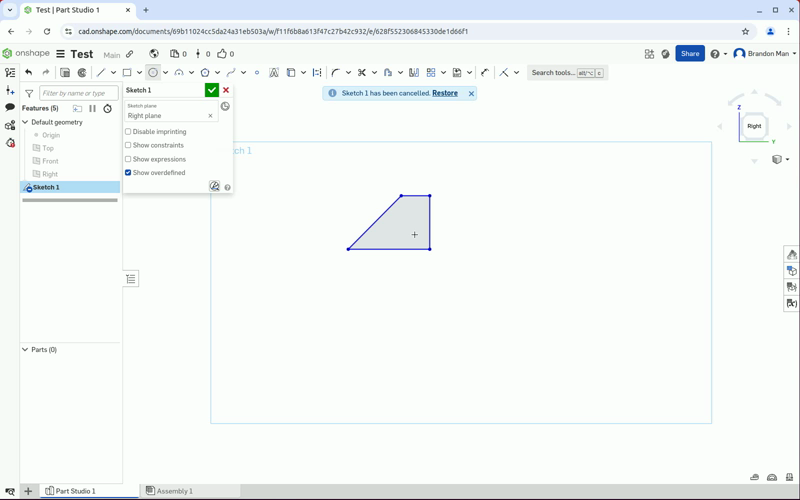
key_up(shift)
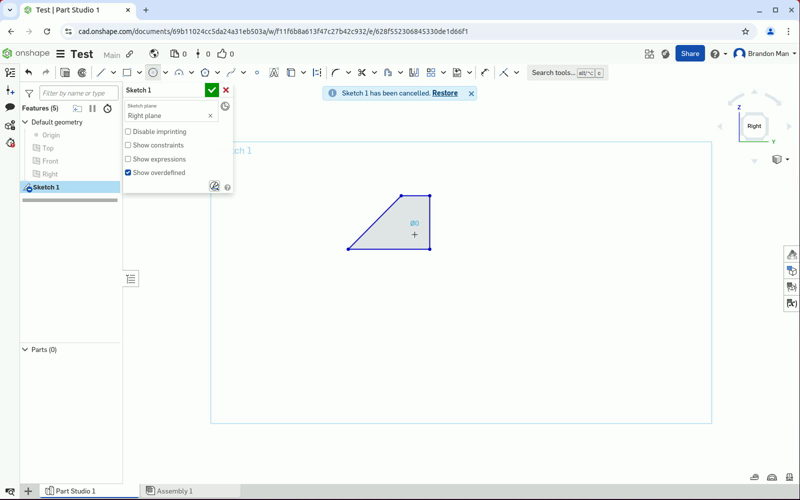
mouse_move(425, 234)
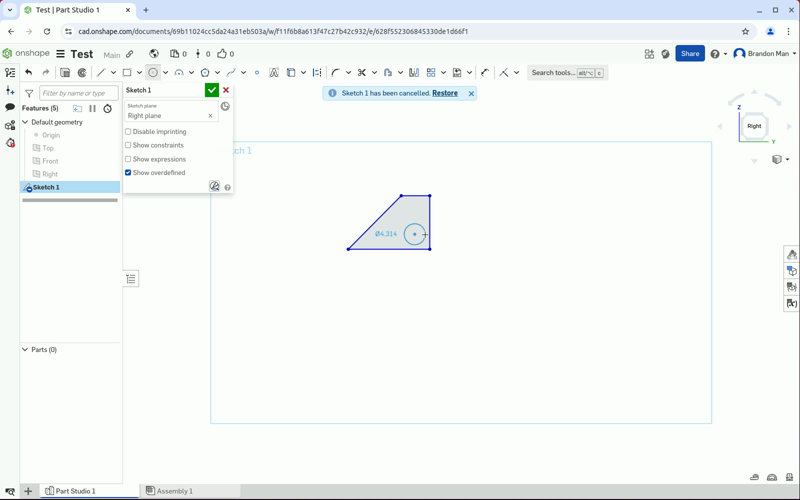
click(425, 234)
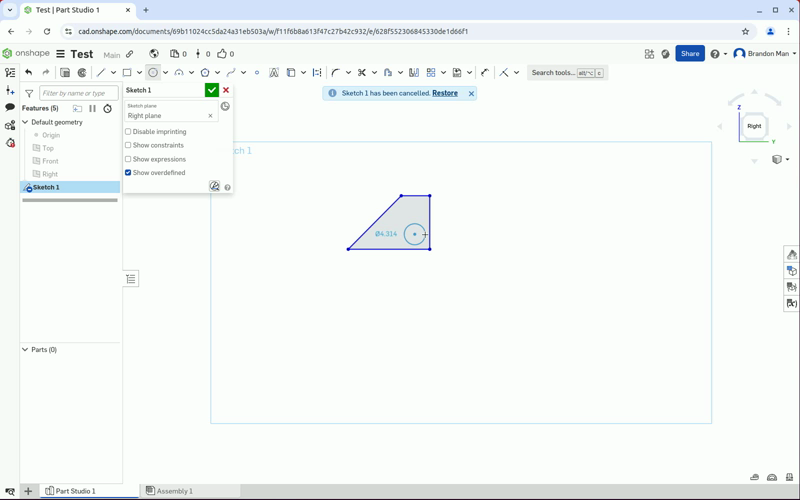
key(esc)
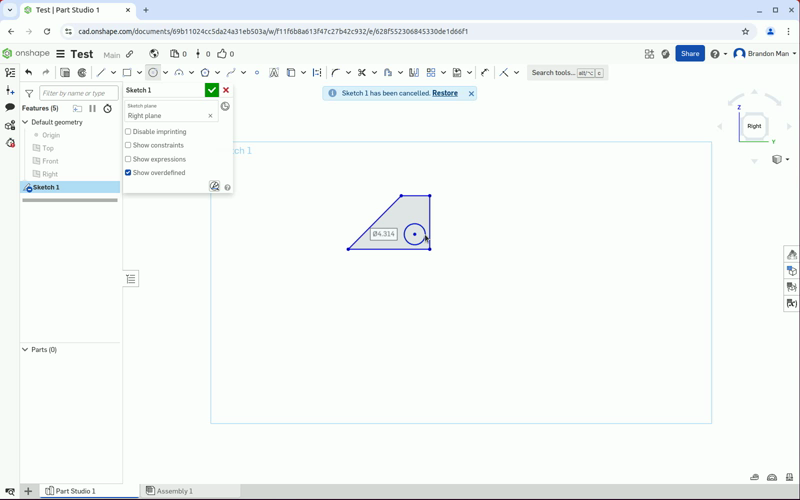
mouse_move(413, 204)
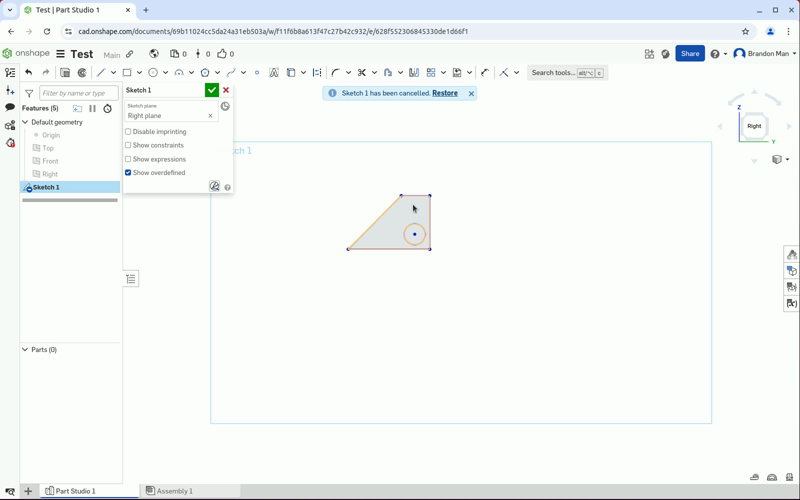
click(413, 204)
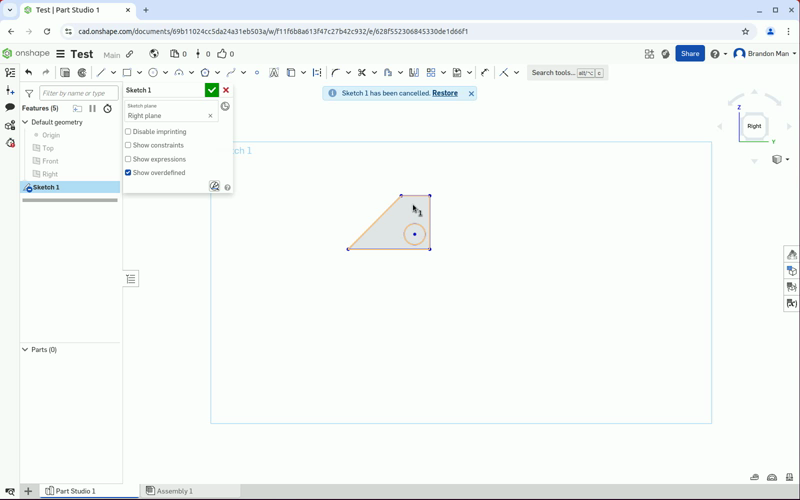
mouse_move(73, 352)
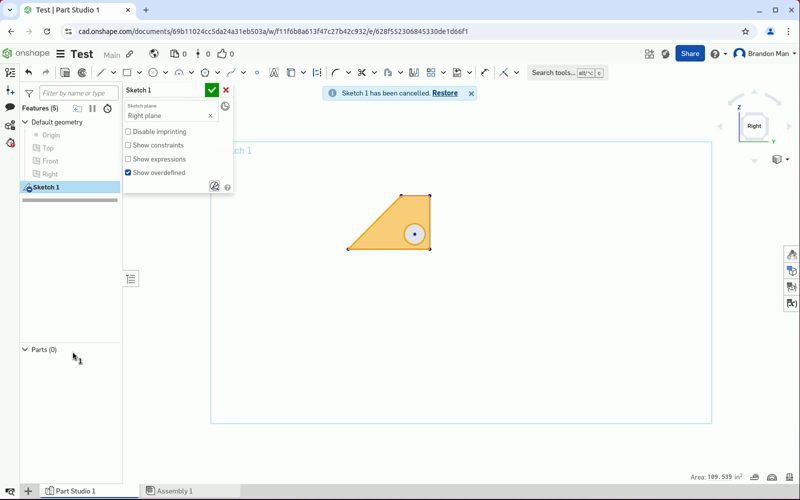
key(shift+y)
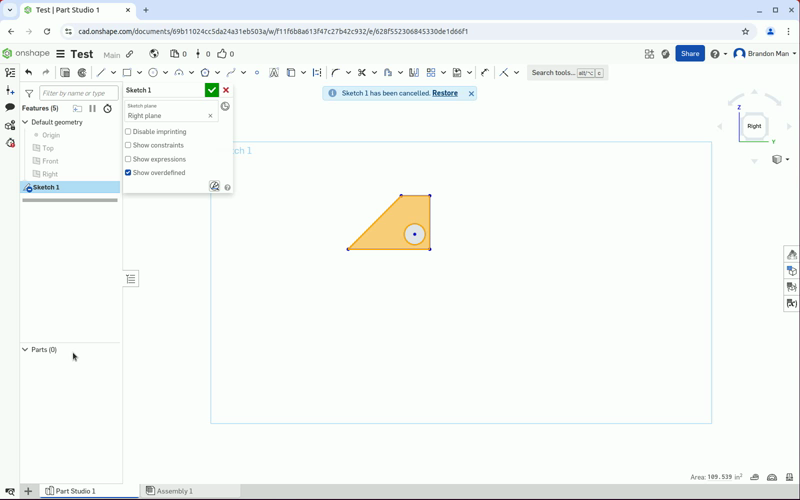
key(shift+e)
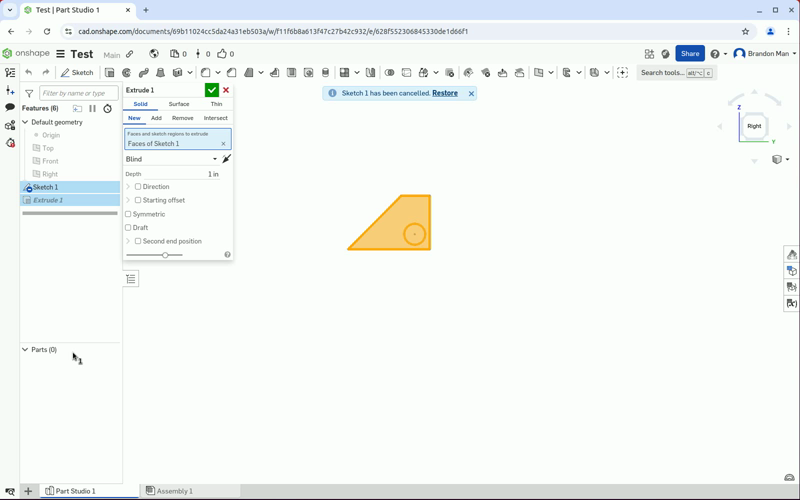
mouse_move(143, 106)
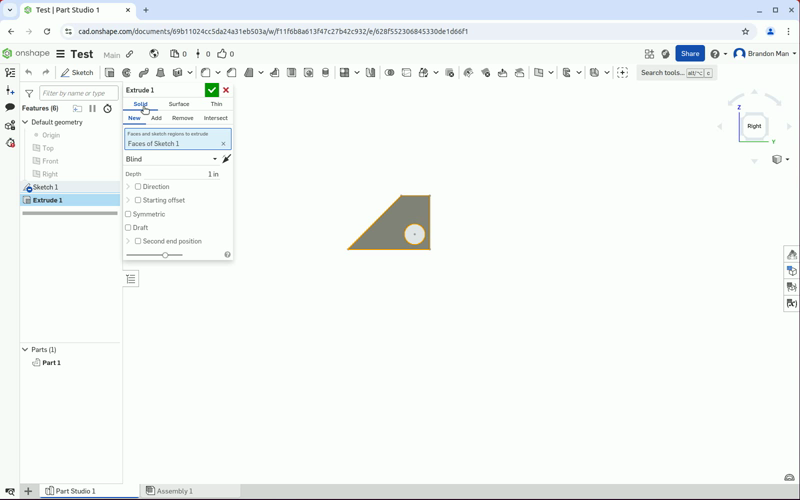
click(143, 106)
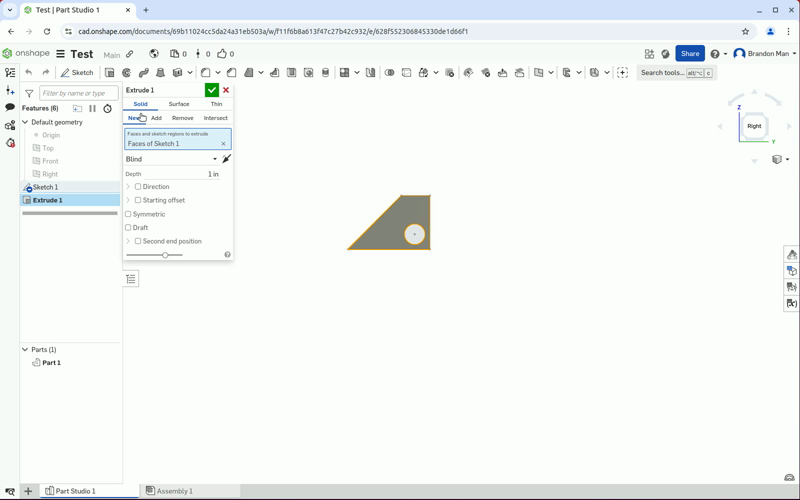
mouse_move(137, 120)
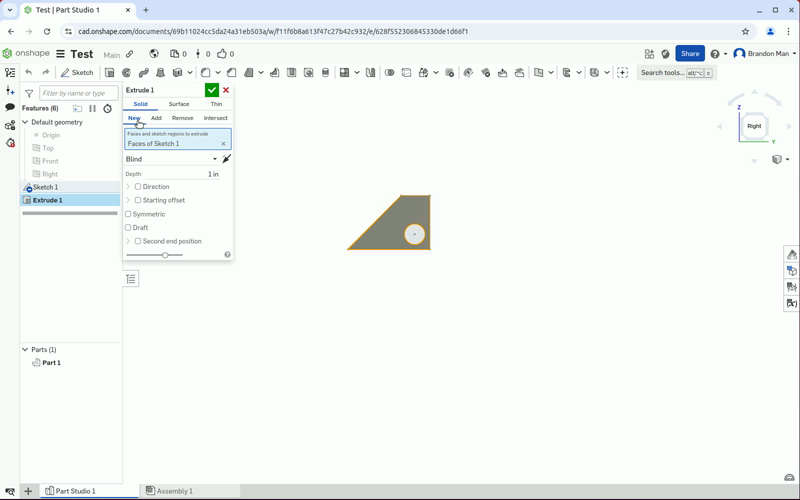
click(137, 120)
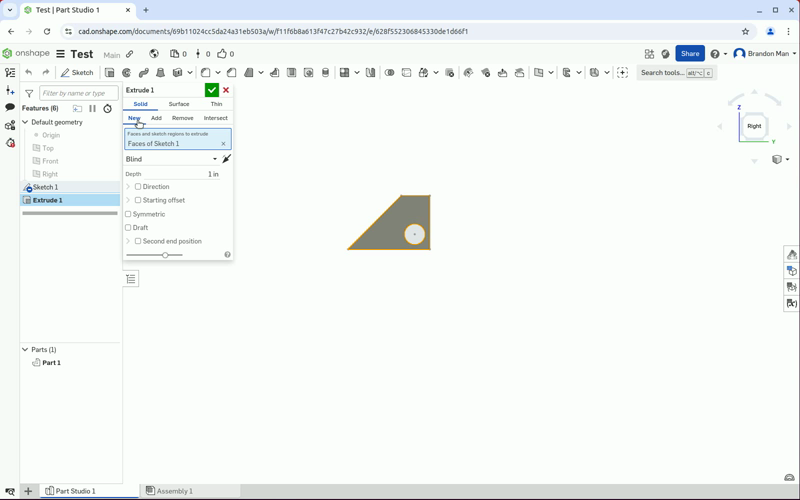
key(tab, 4)
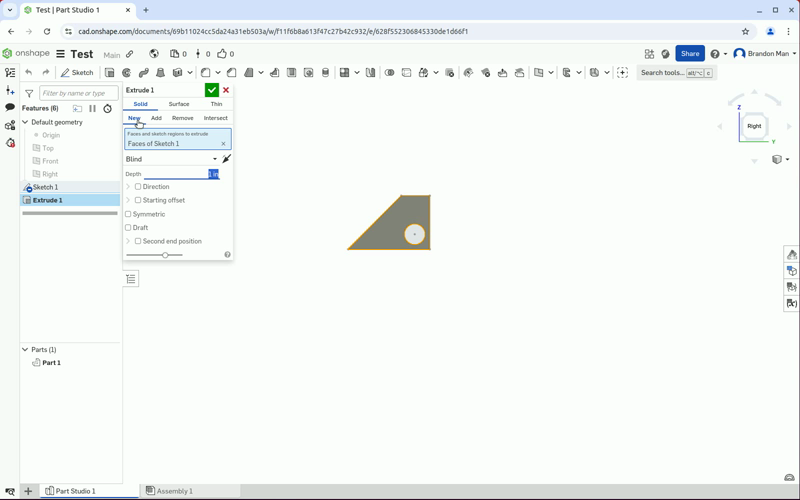
text(4.092)
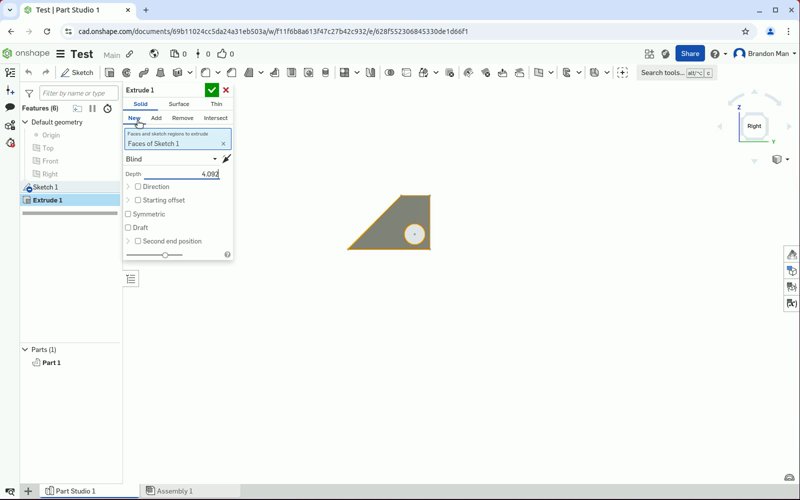
key(enter)
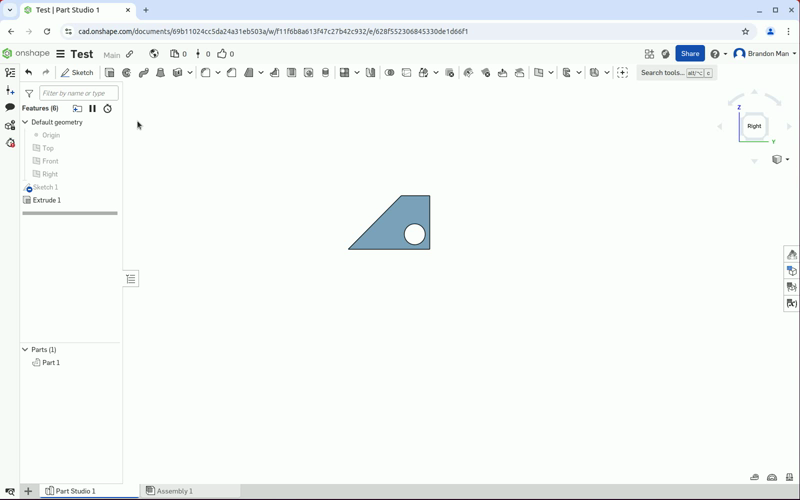
key(shift+h)
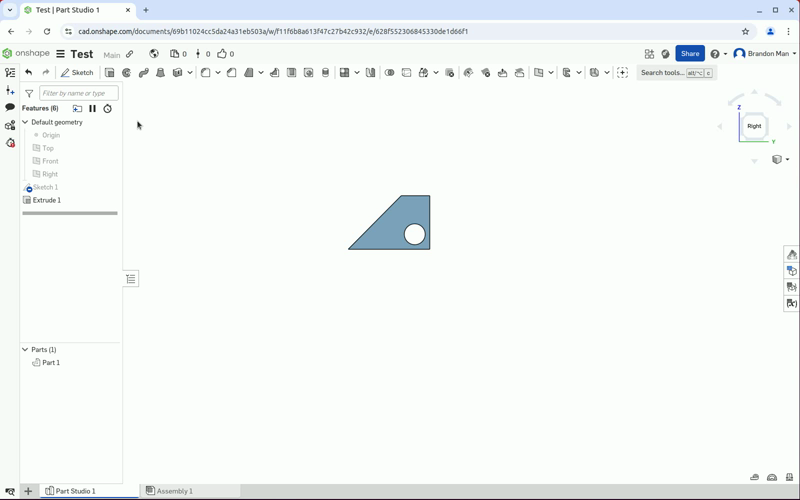
key(shift+h)
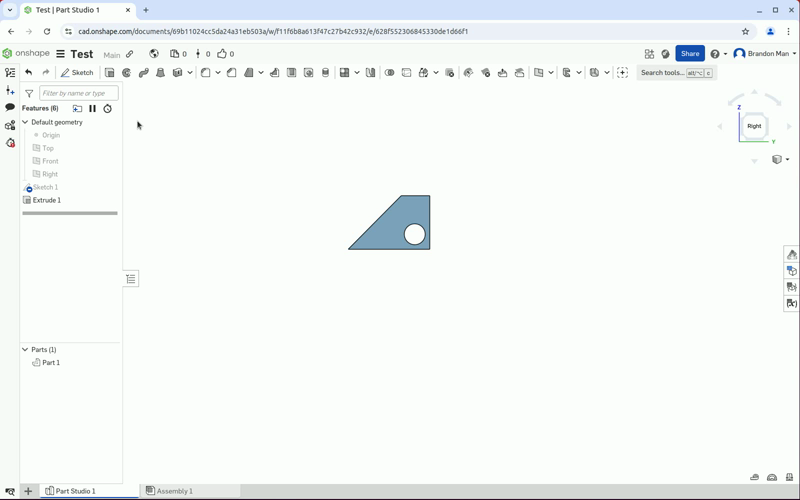
mouse_move(73, 189)
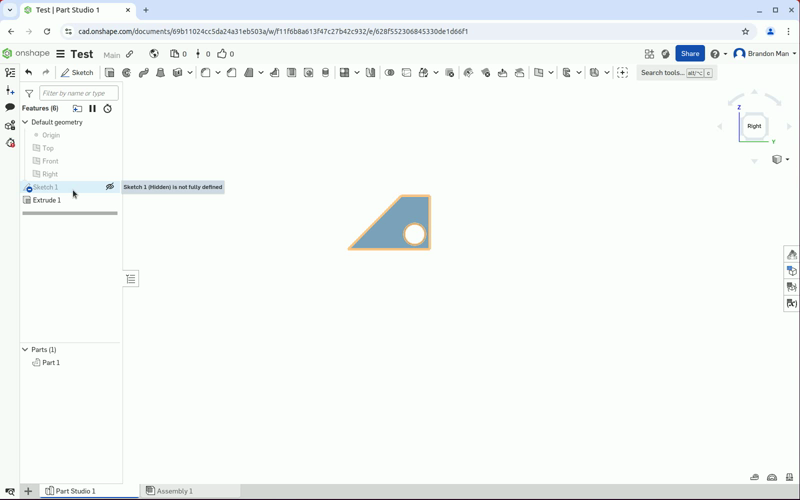
click(73, 189)
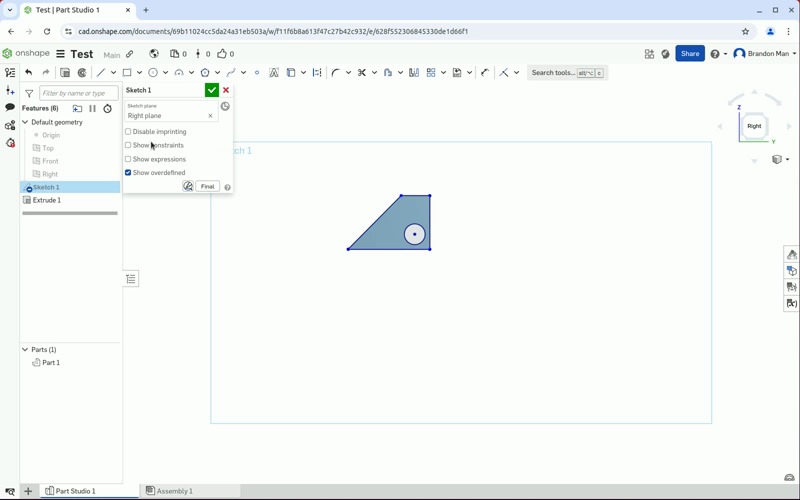
mouse_move(229, 92)
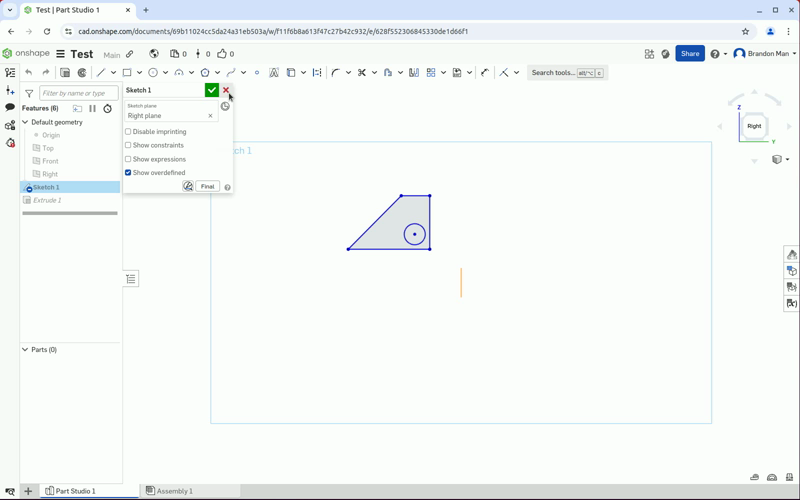
click(229, 92)
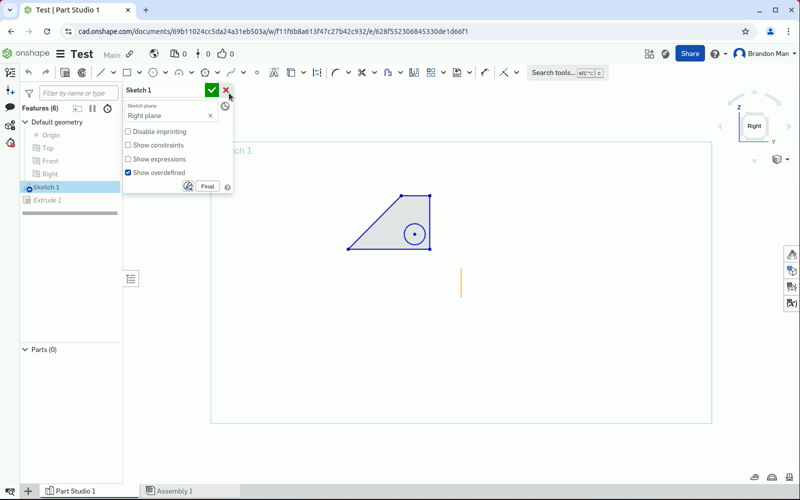
key(shift+s)
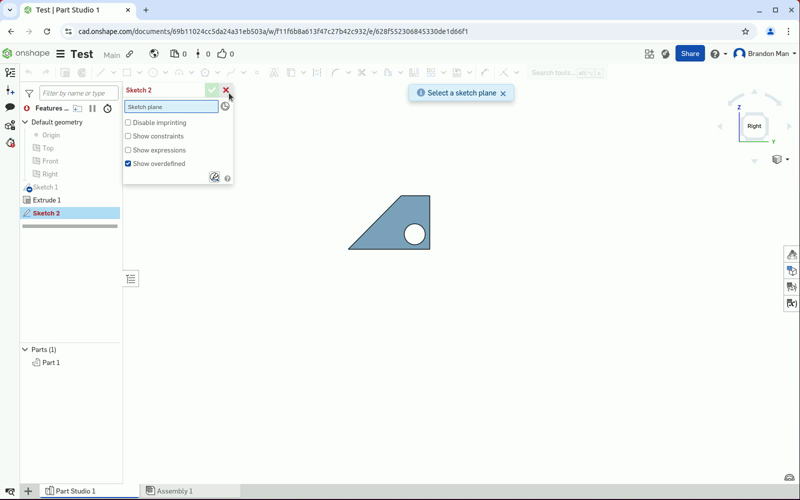
mouse_move(73, 176)
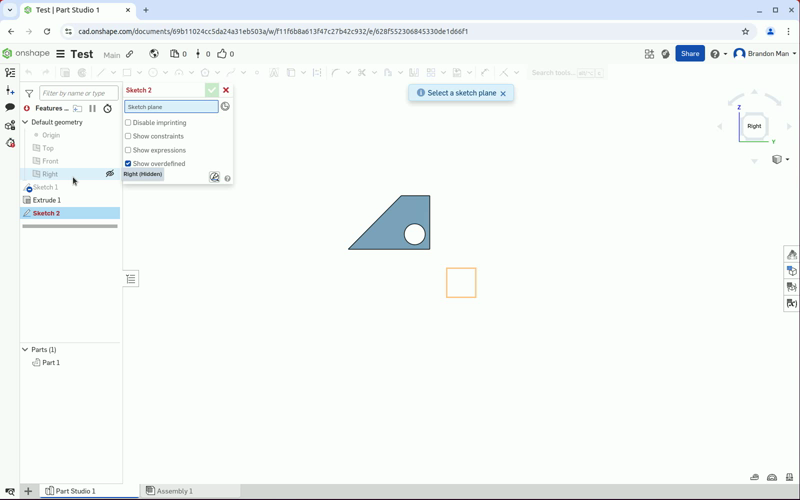
click(73, 176)
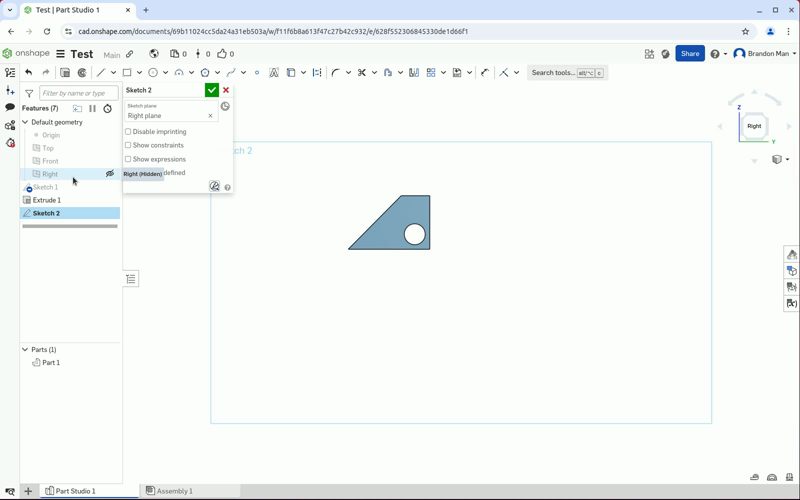
mouse_move(73, 352)
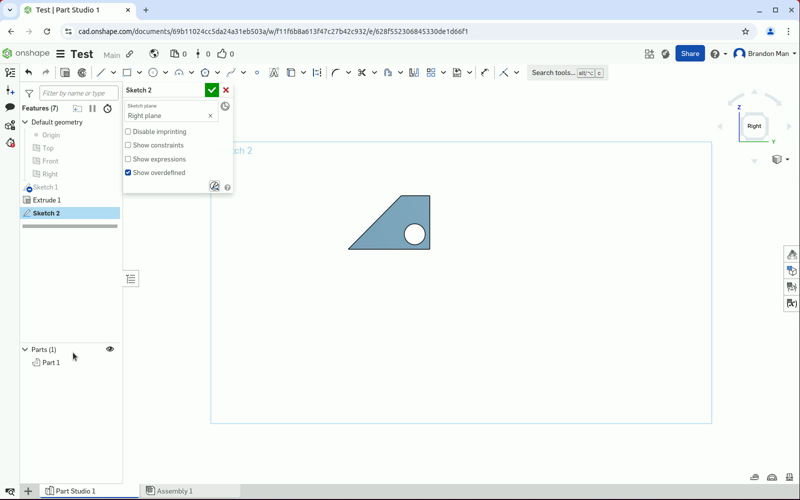
key(y)
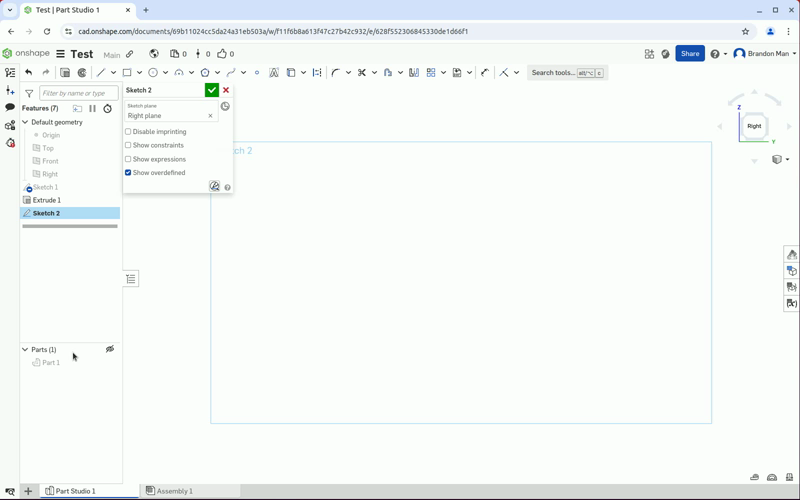
key(c)
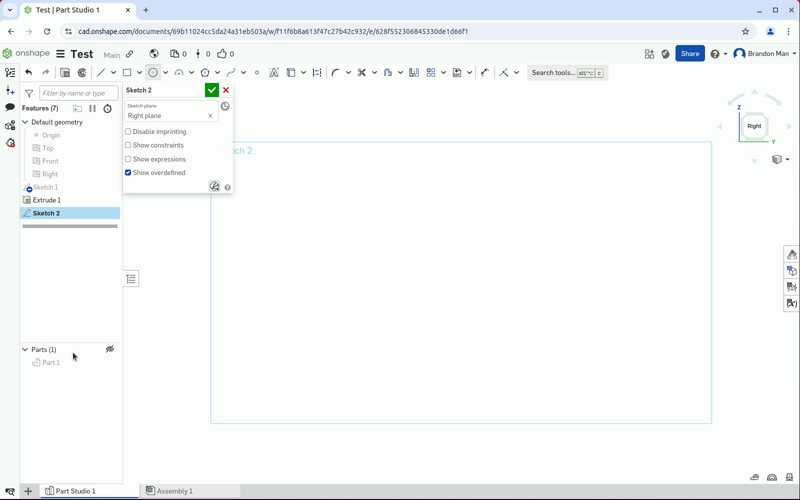
key_down(shift)
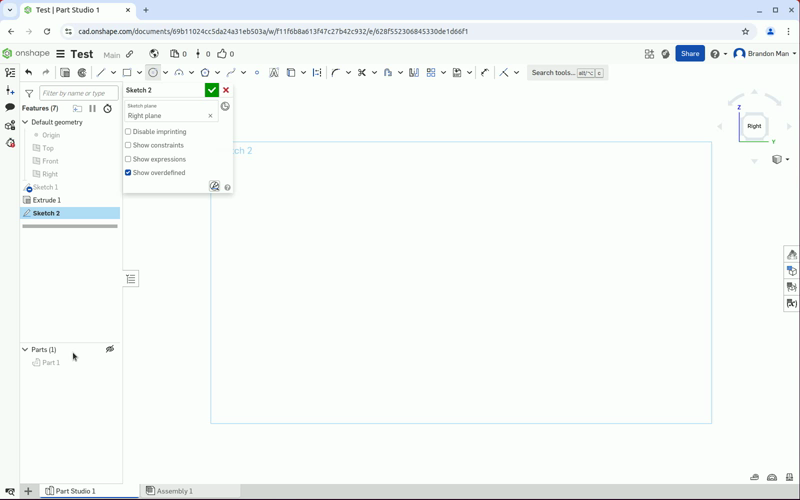
mouse_move(415, 234)
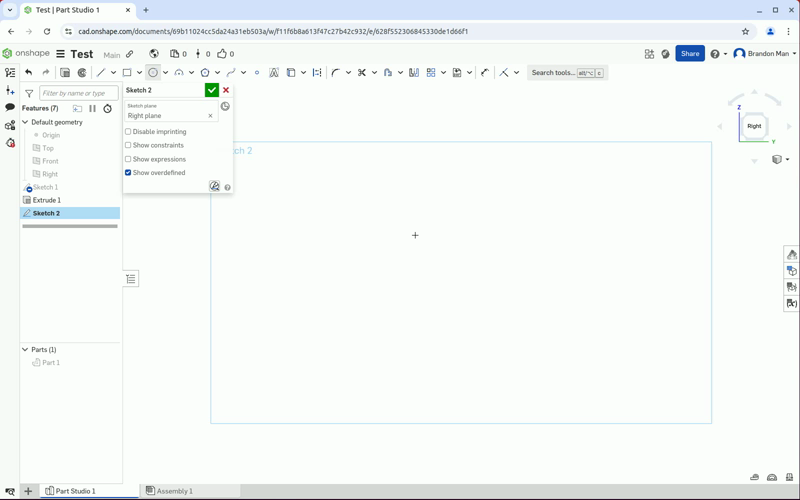
click(415, 234)
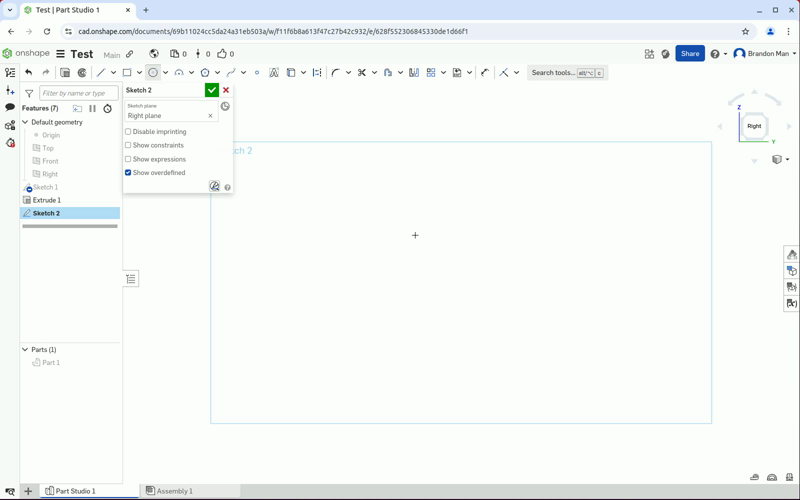
key_up(shift)
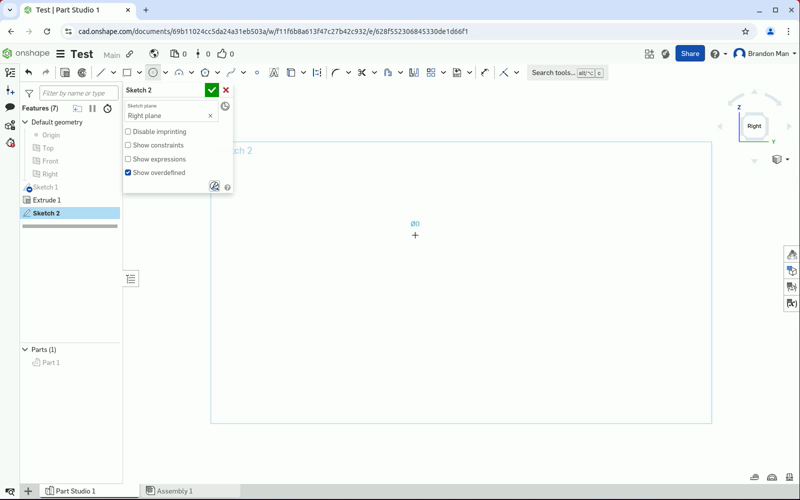
mouse_move(425, 234)
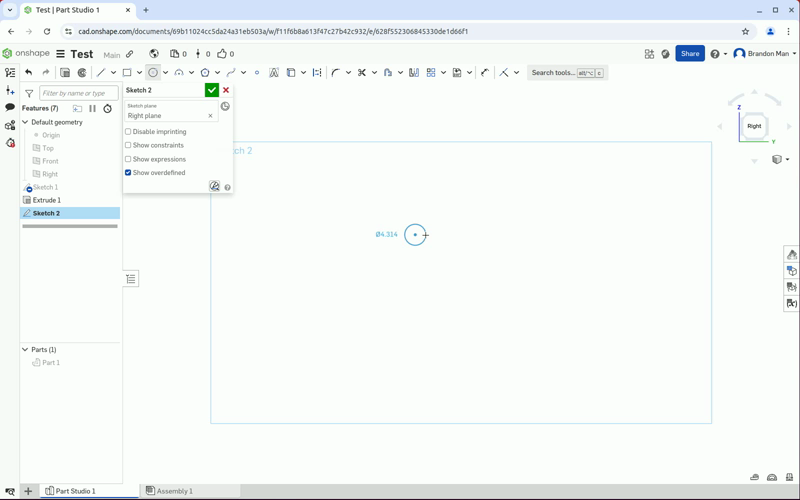
click(425, 234)
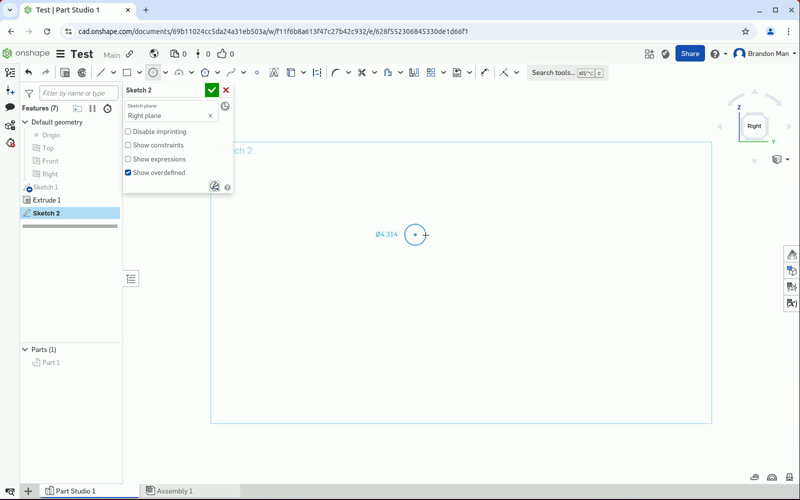
key(esc)
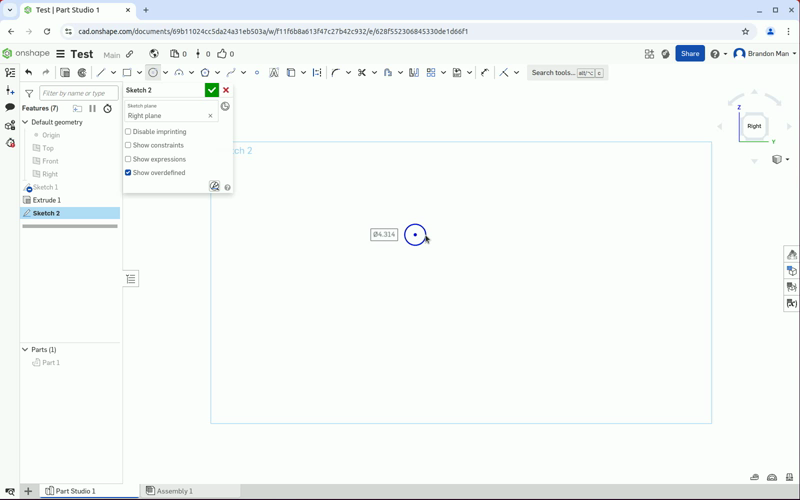
mouse_move(416, 231)
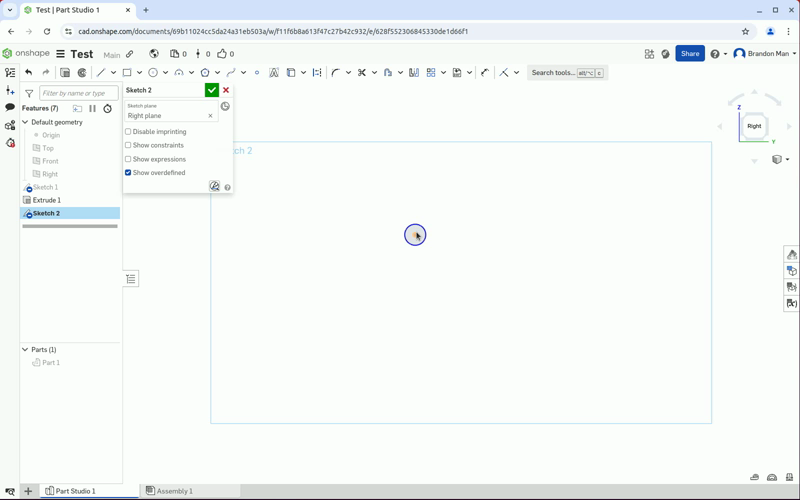
scroll(6)
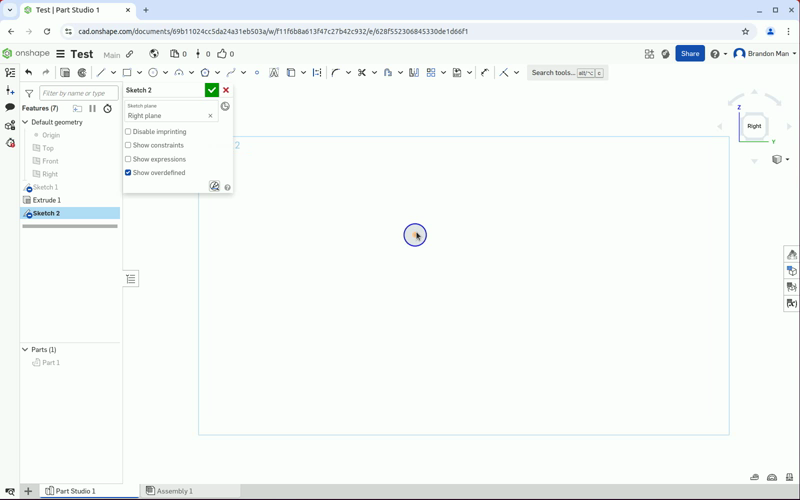
scroll(6)
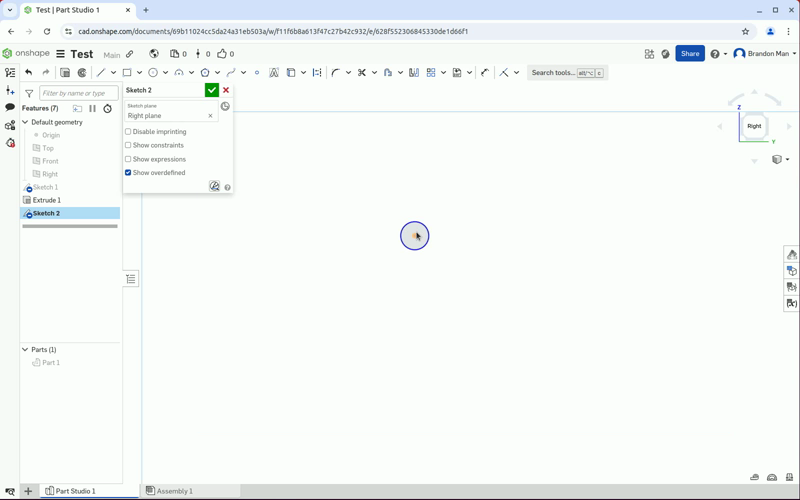
scroll(6)
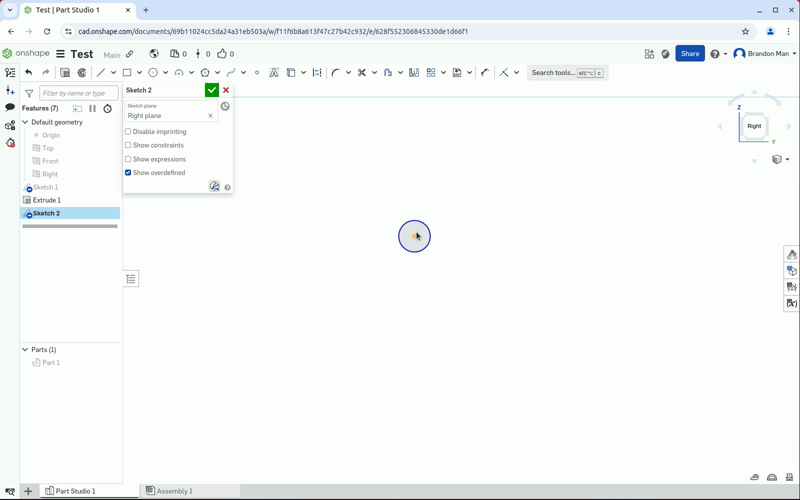
scroll(6)
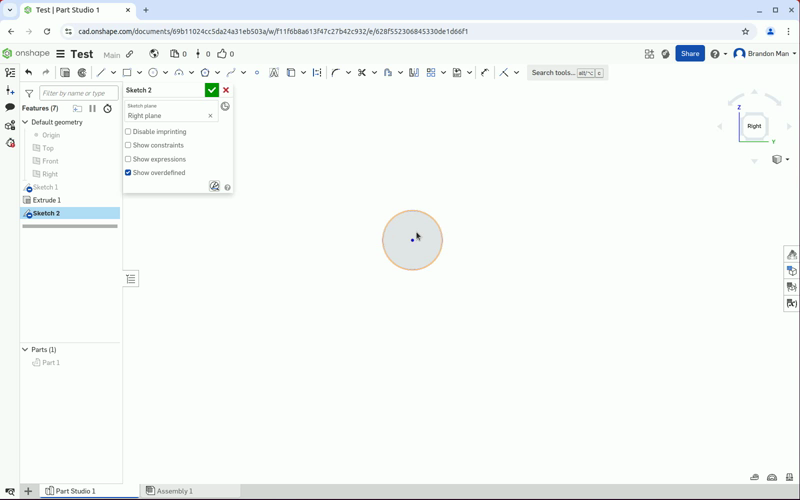
scroll(6)
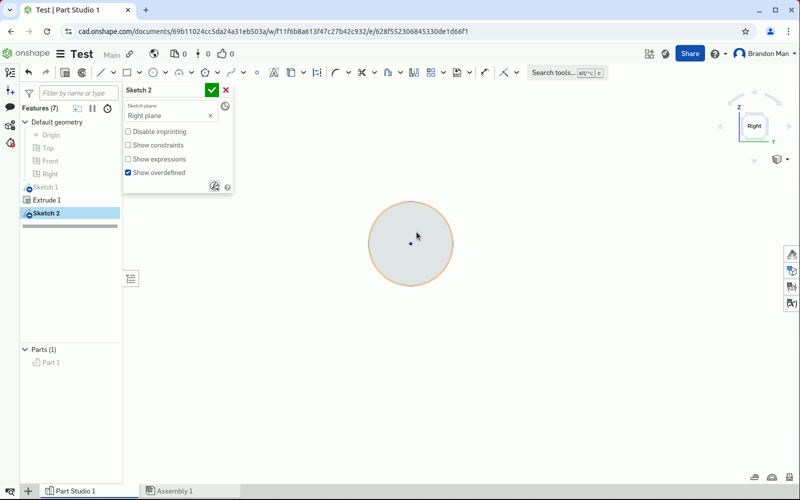
scroll(6)
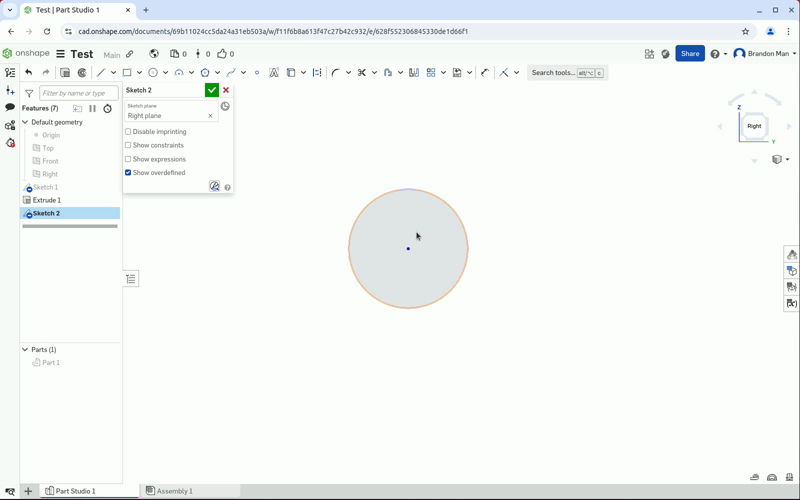
scroll(6)
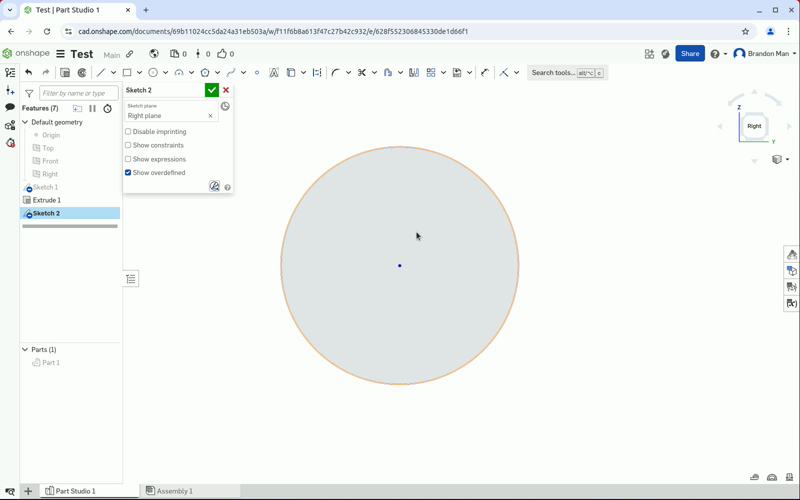
click(416, 231)
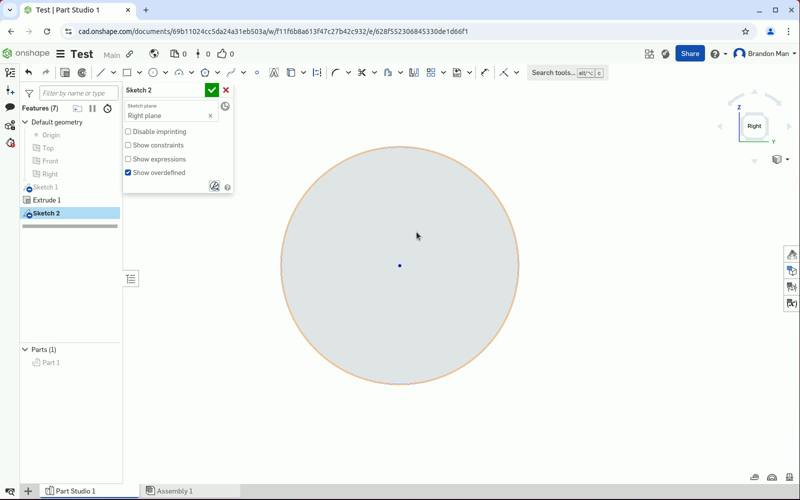
scroll(-6)
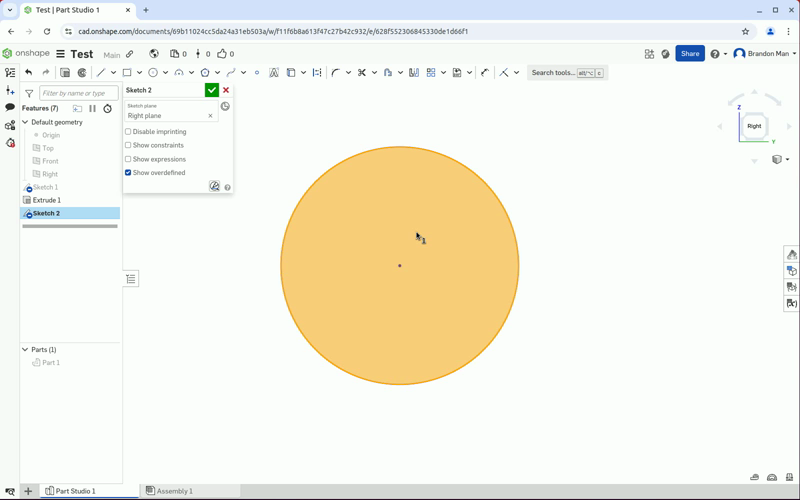
scroll(-6)
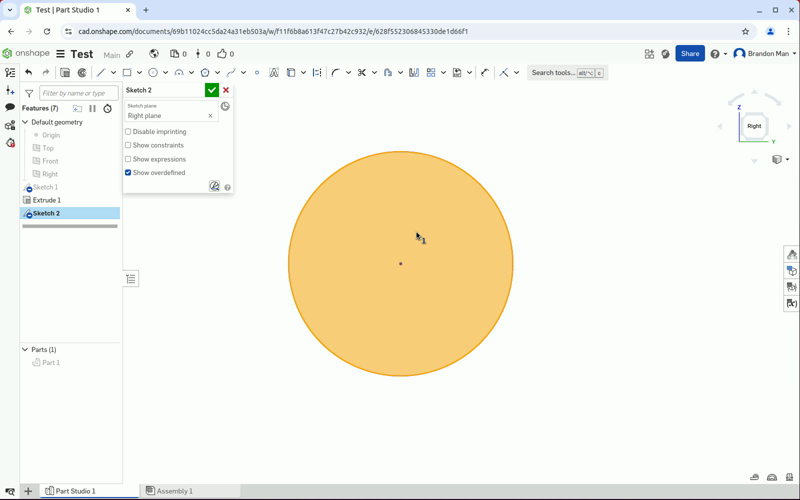
scroll(-6)
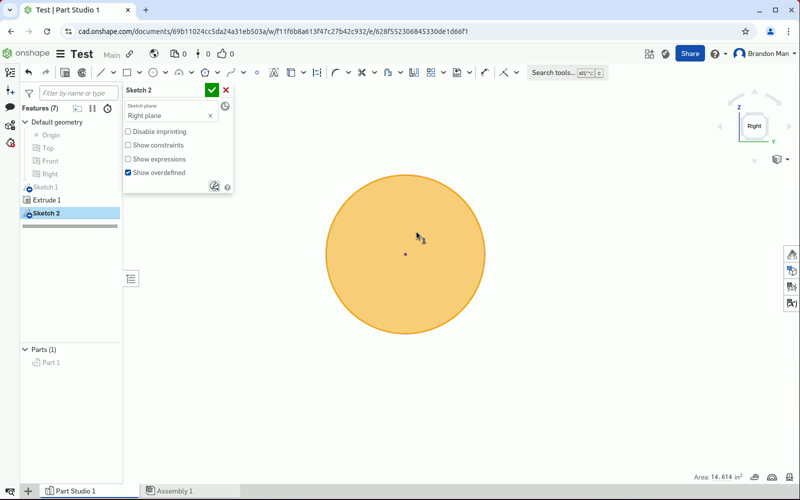
scroll(-6)
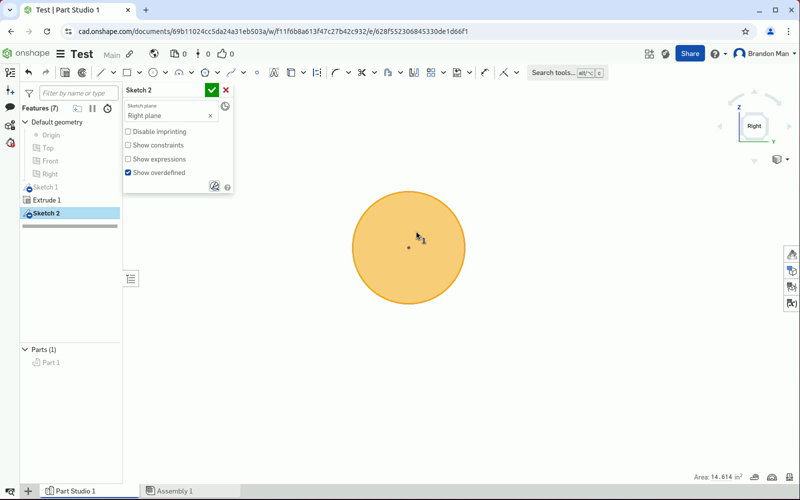
scroll(-6)
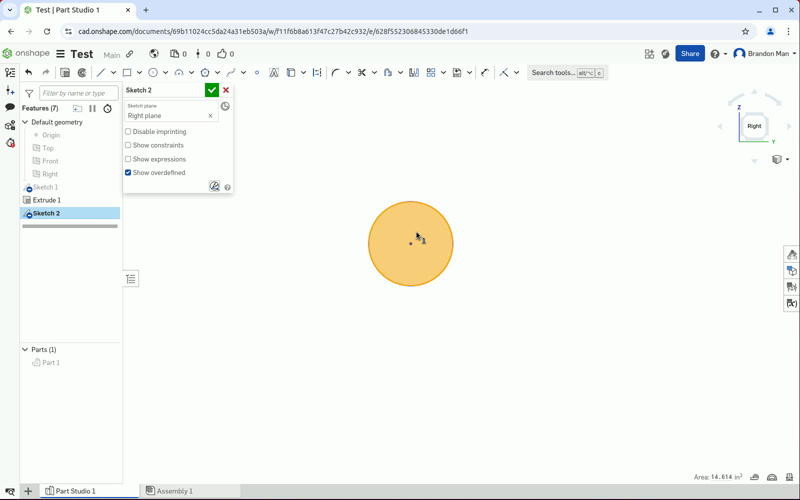
scroll(-6)
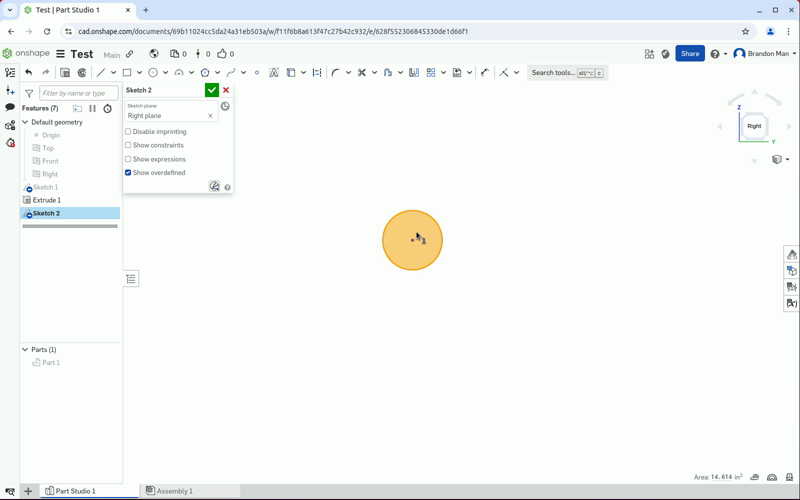
scroll(-6)
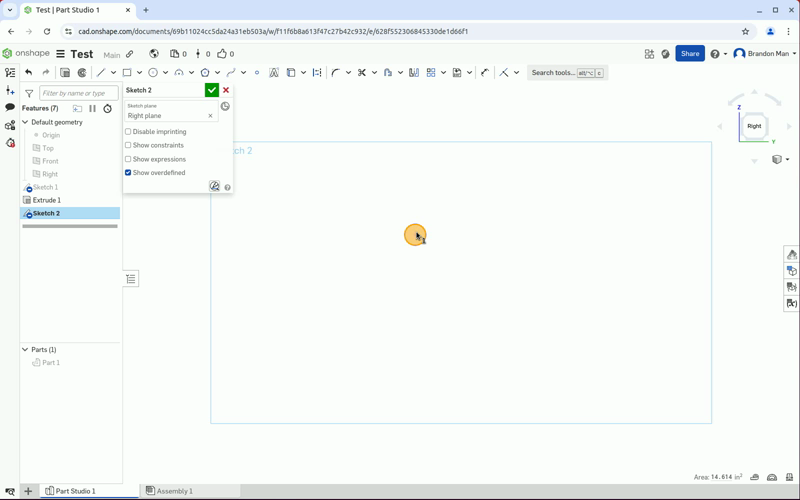
mouse_move(73, 352)
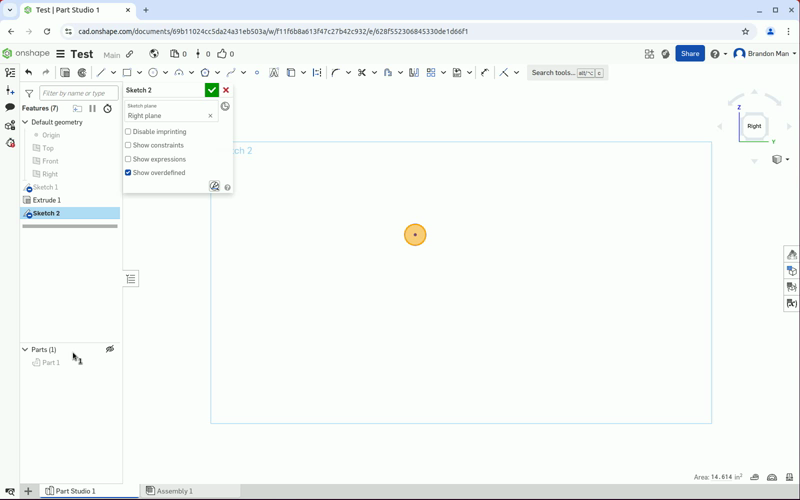
key(shift+y)
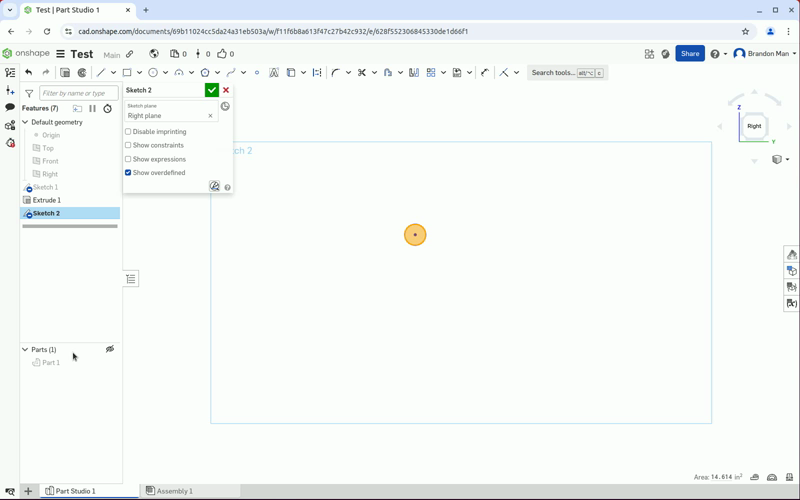
key(shift+e)
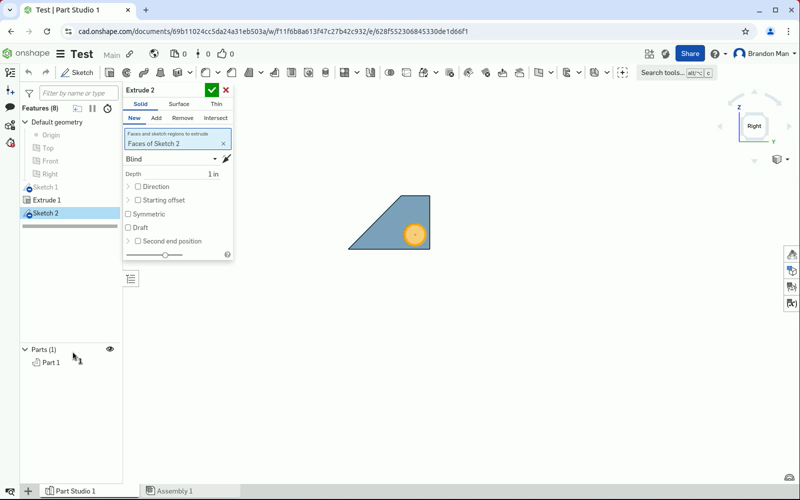
mouse_move(143, 106)
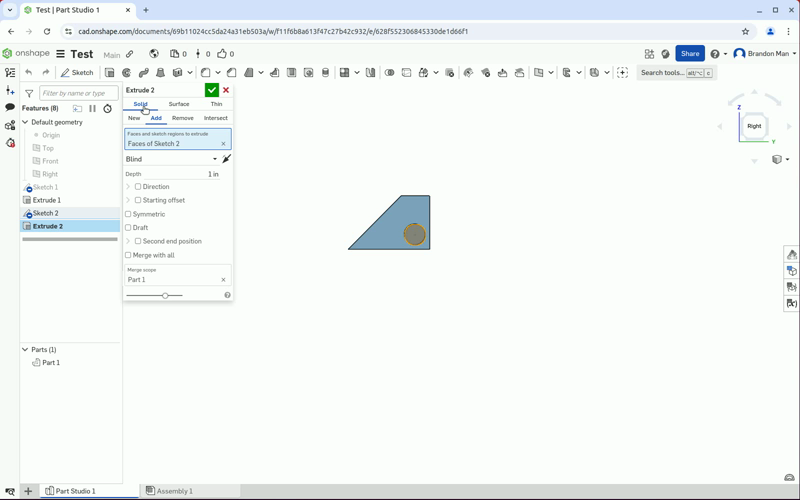
click(143, 106)
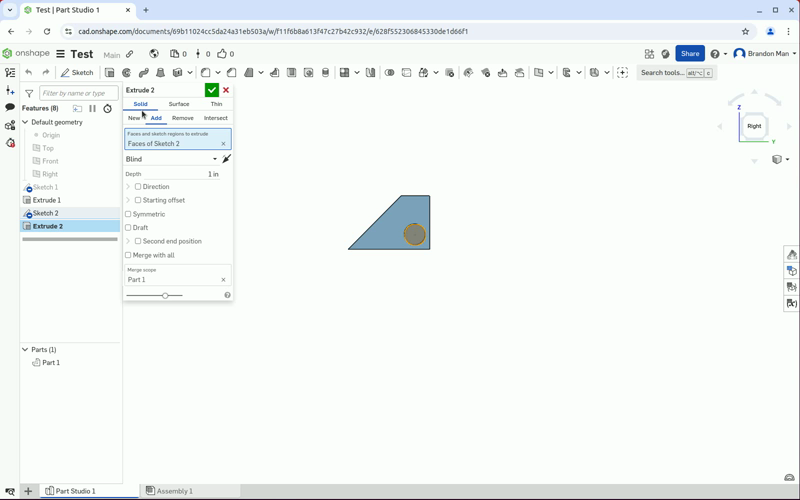
mouse_move(137, 120)
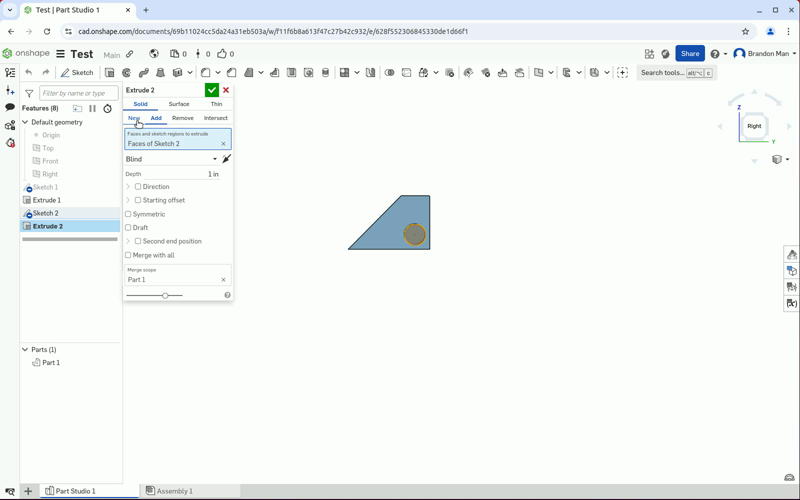
click(137, 120)
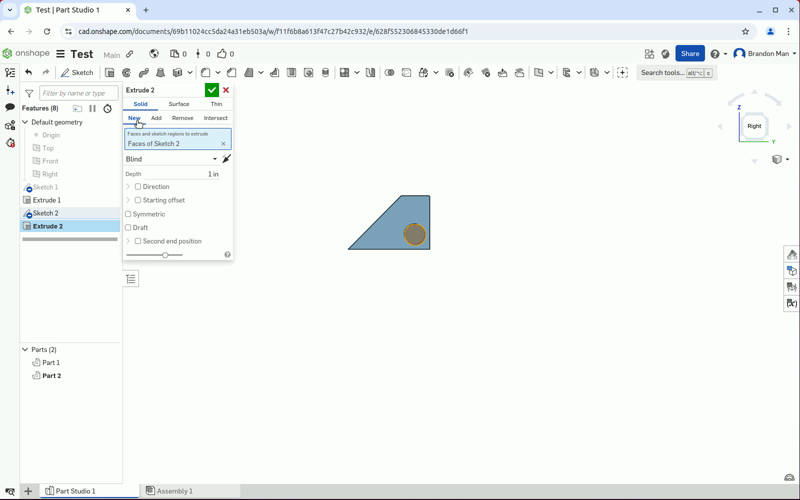
key(tab, 4)
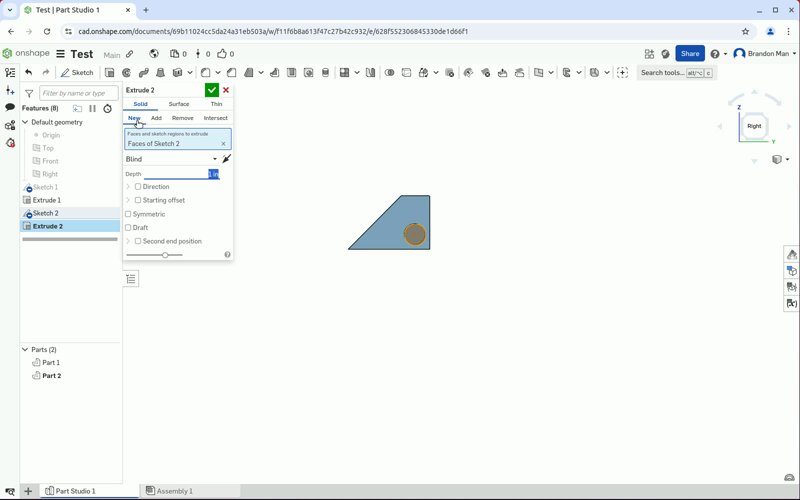
text(4.092)
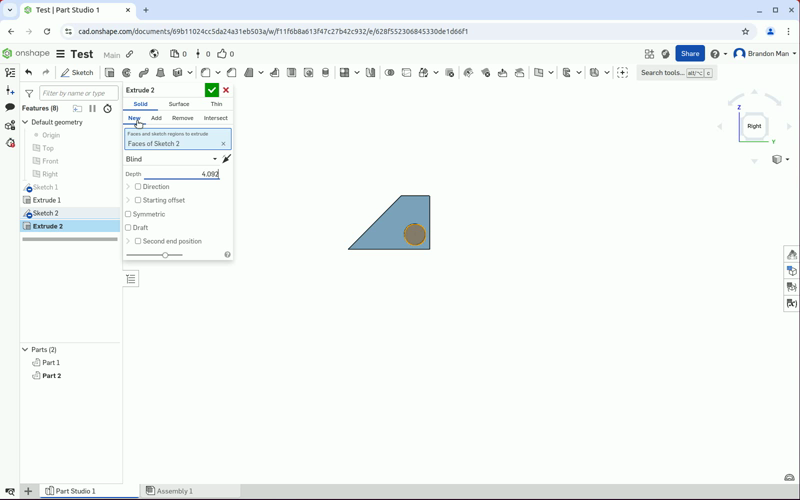
key(enter)
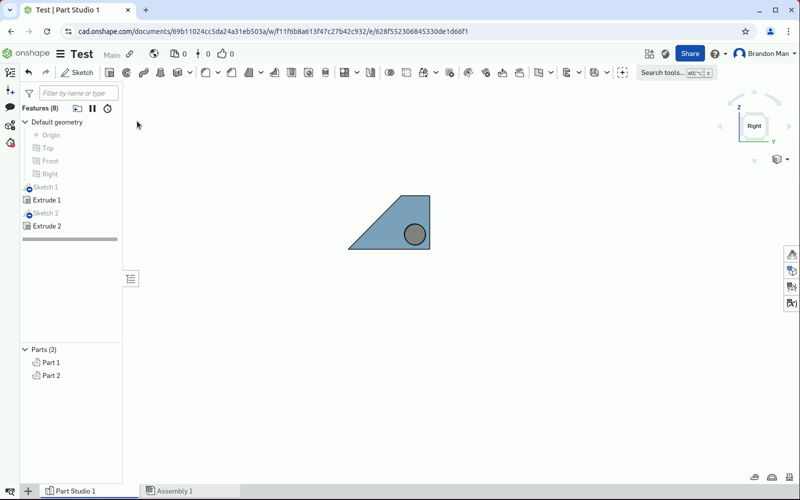
key(shift+h)
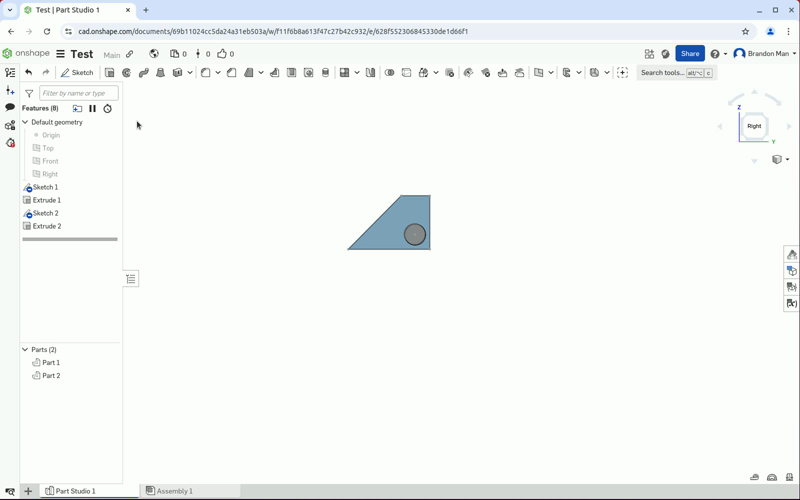
key(shift+h)
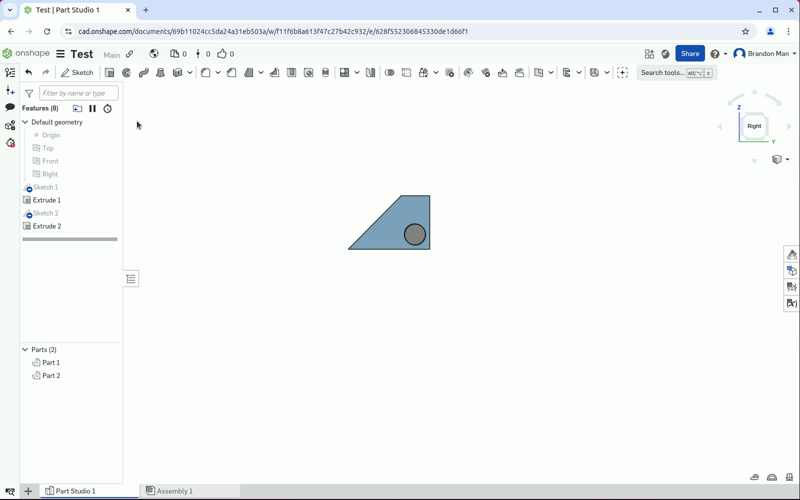
mouse_move(73, 189)
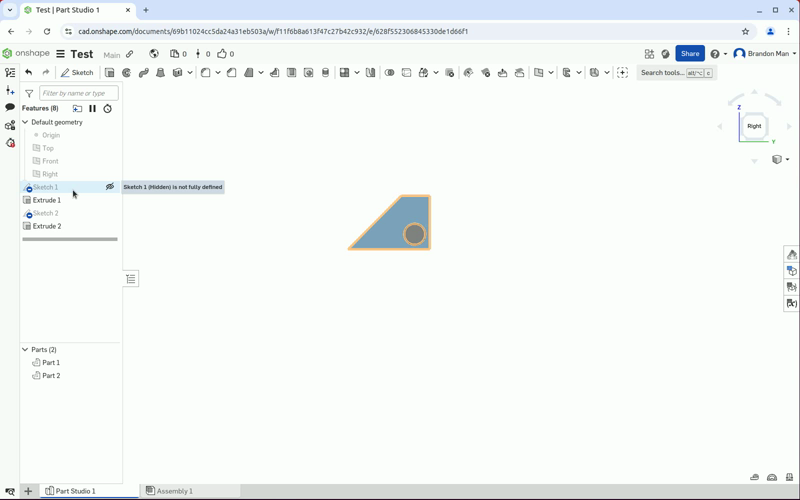
click(73, 189)
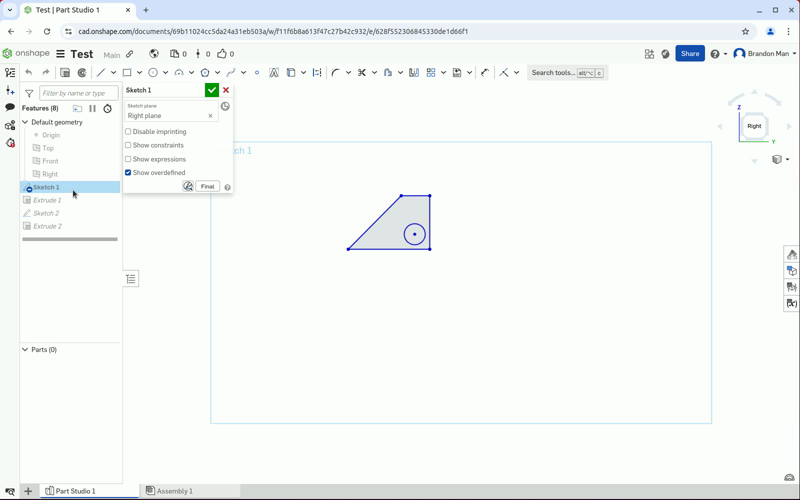
mouse_move(229, 92)
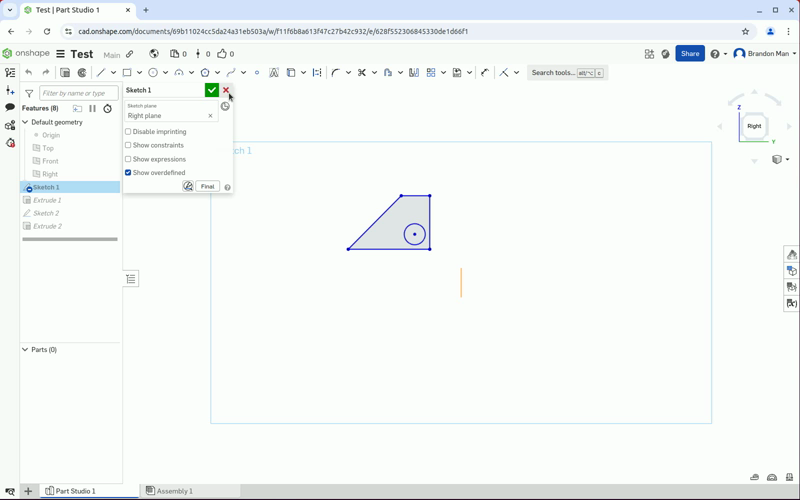
click(229, 92)
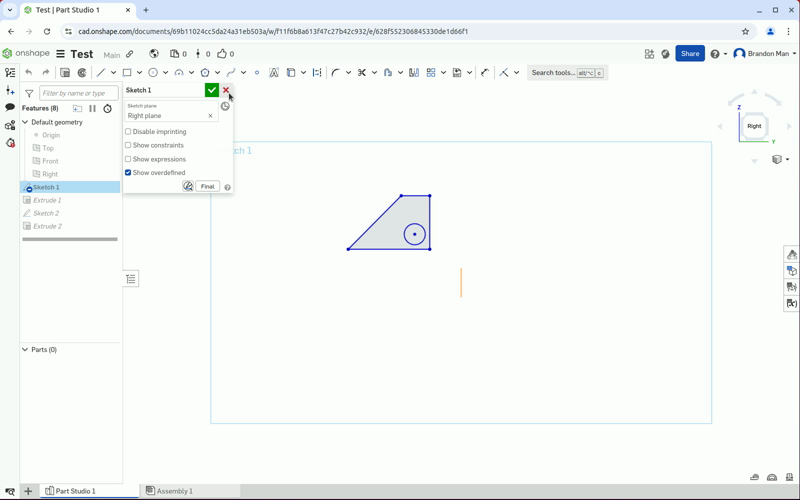
key(shift+s)
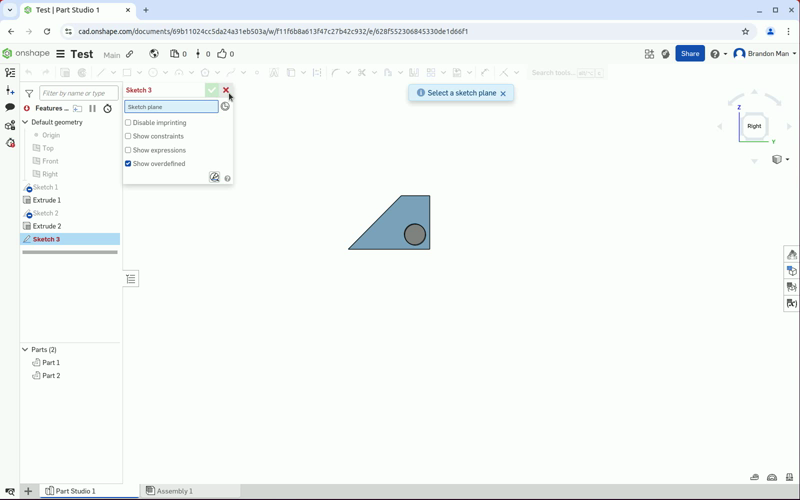
mouse_move(73, 176)
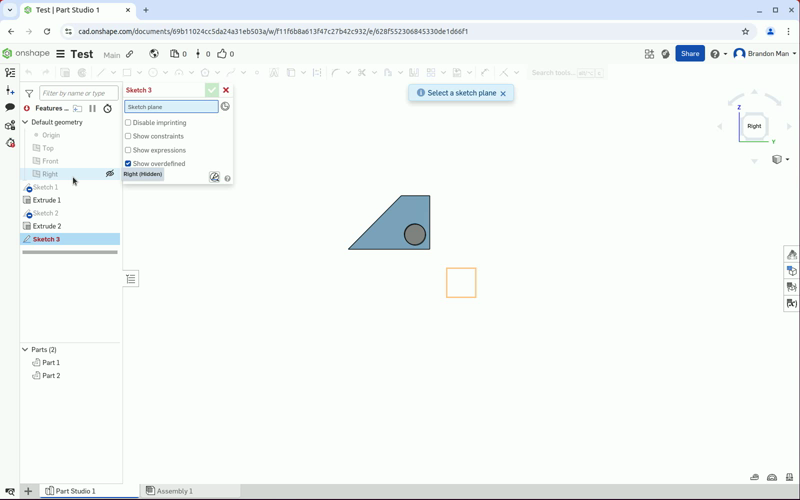
click(73, 176)
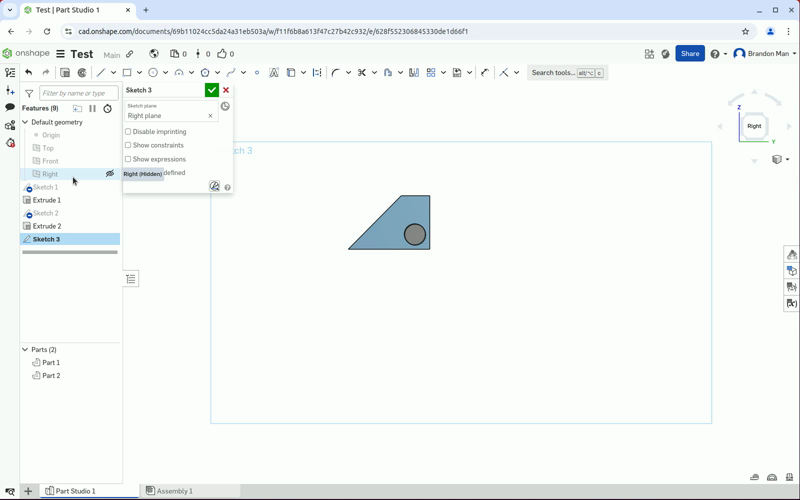
mouse_move(73, 352)
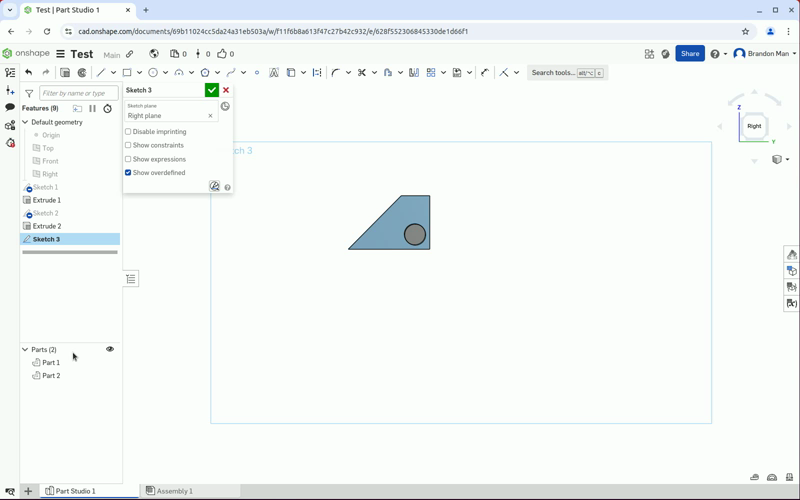
key(y)
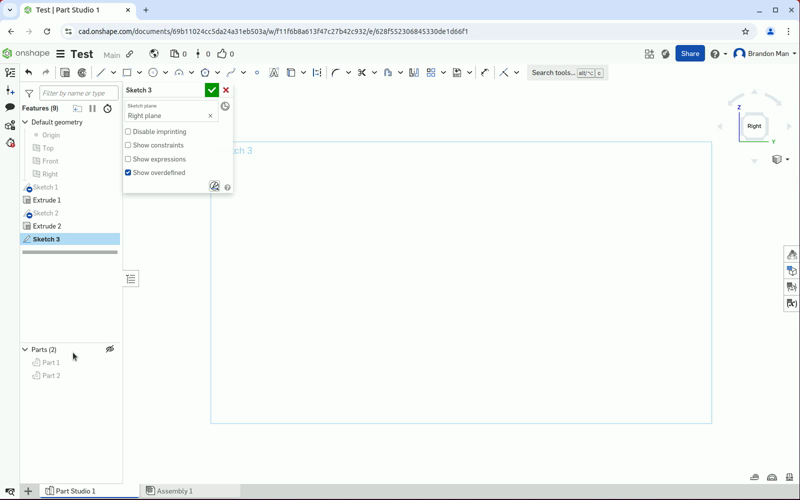
key(c)
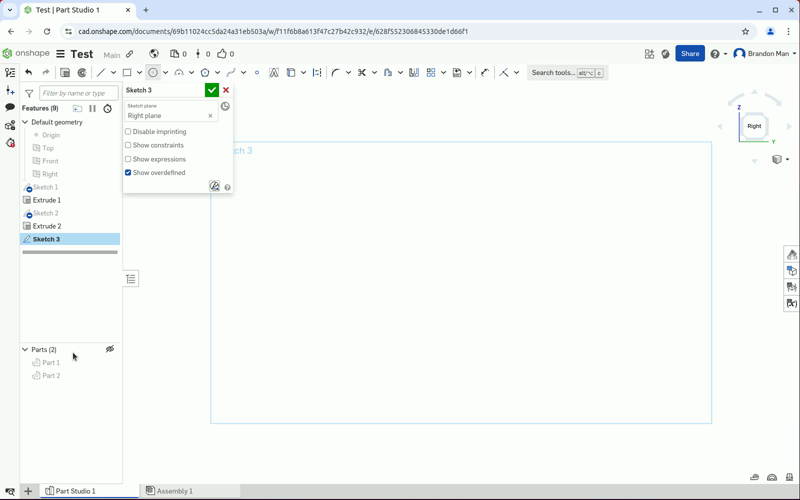
key_down(shift)
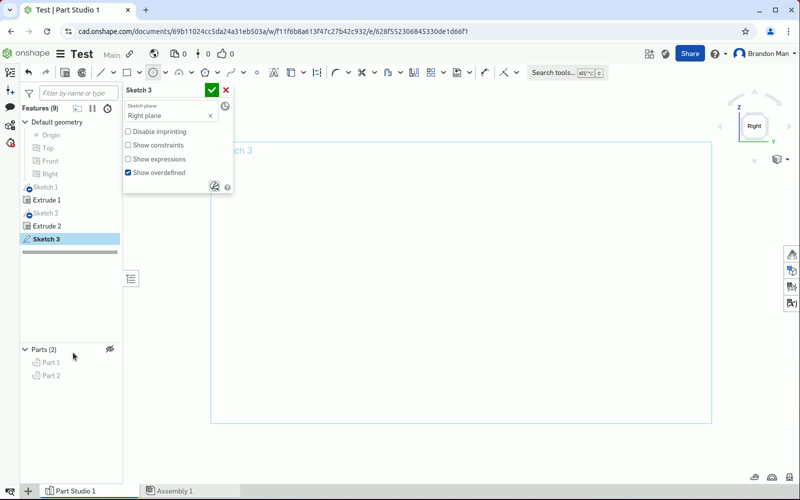
mouse_move(415, 234)
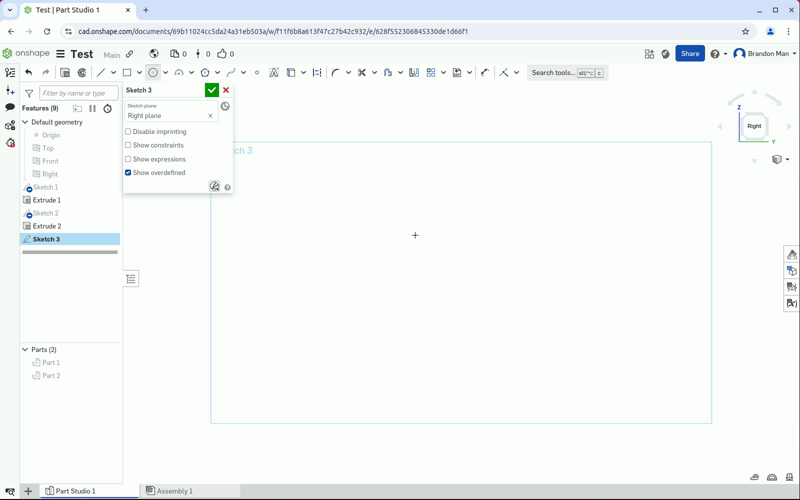
click(415, 234)
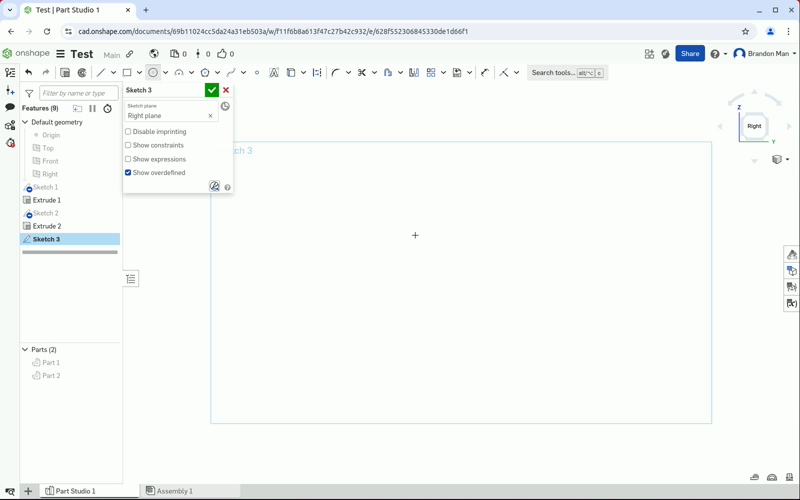
key_up(shift)
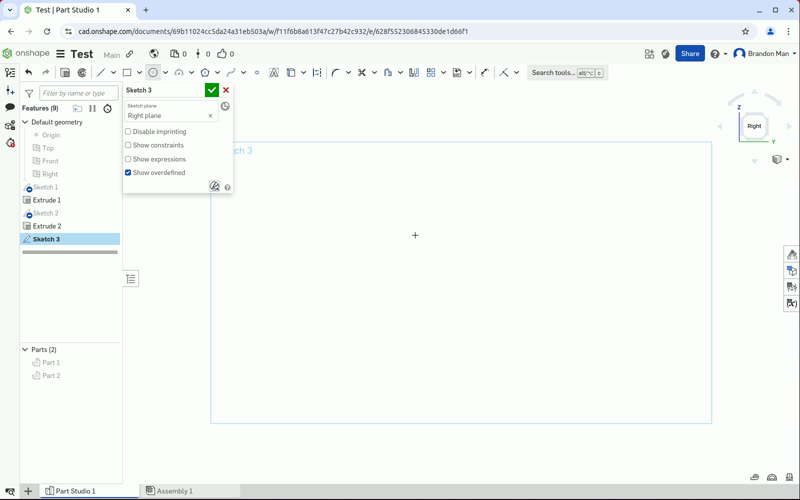
mouse_move(425, 234)
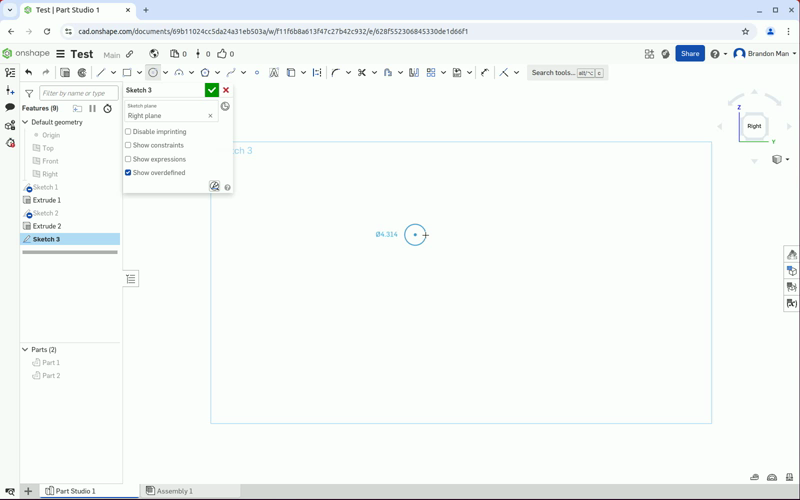
click(425, 234)
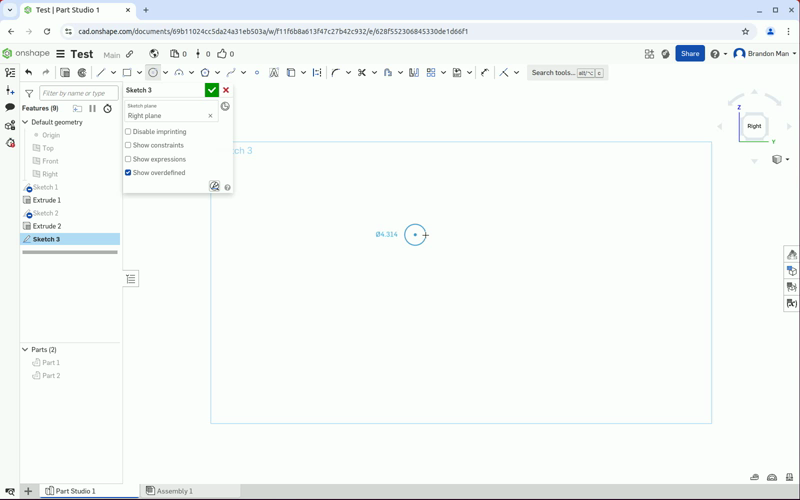
key(esc)
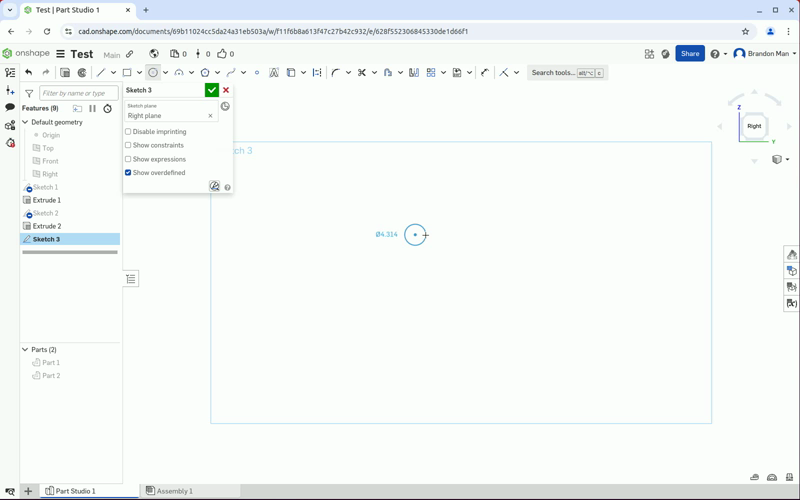
mouse_move(409, 236)
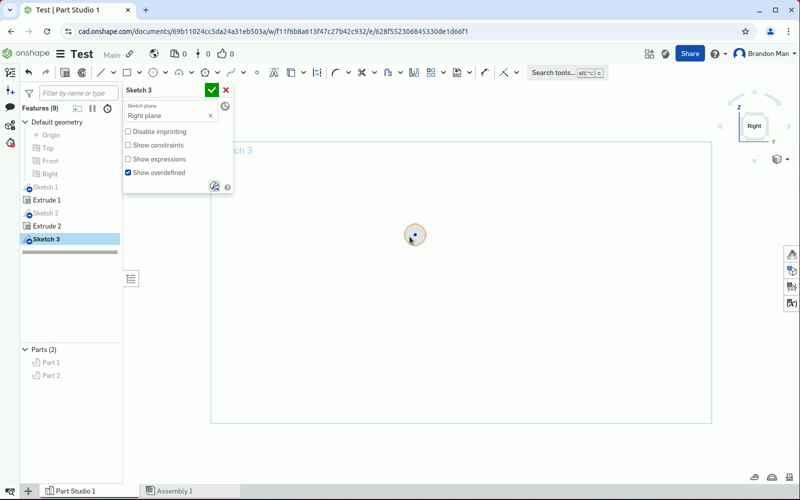
scroll(6)
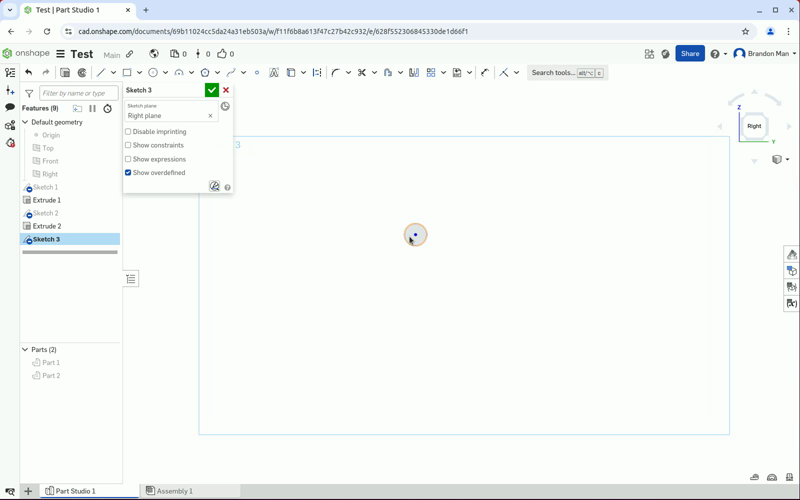
scroll(6)
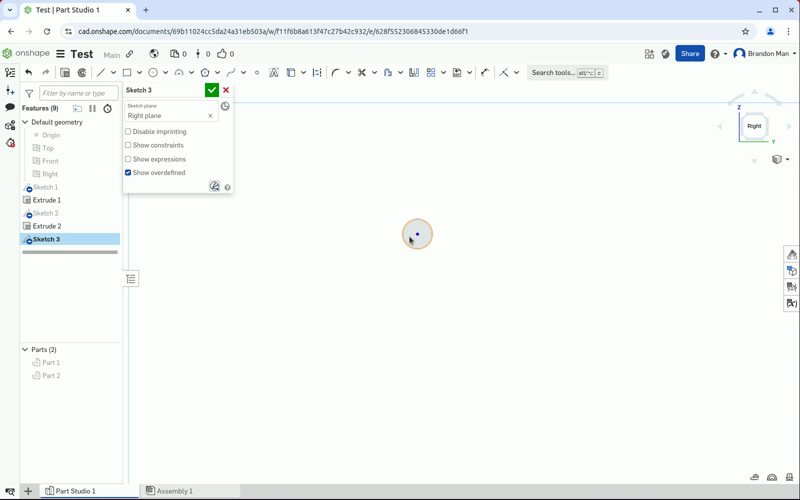
scroll(6)
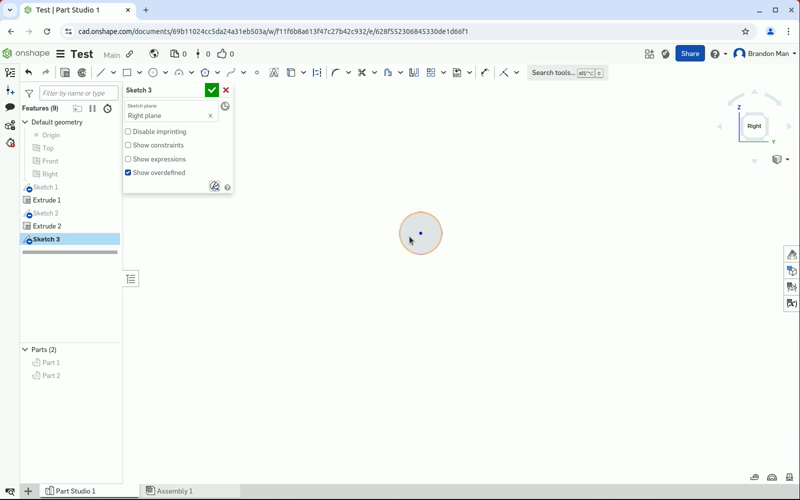
scroll(6)
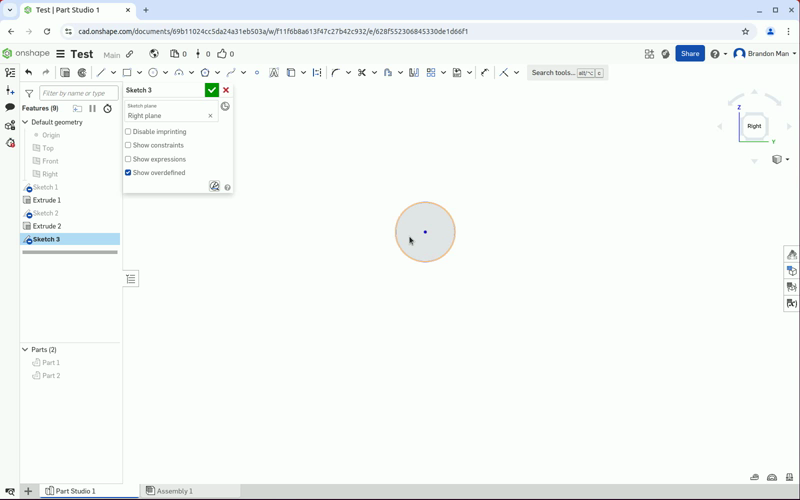
scroll(6)
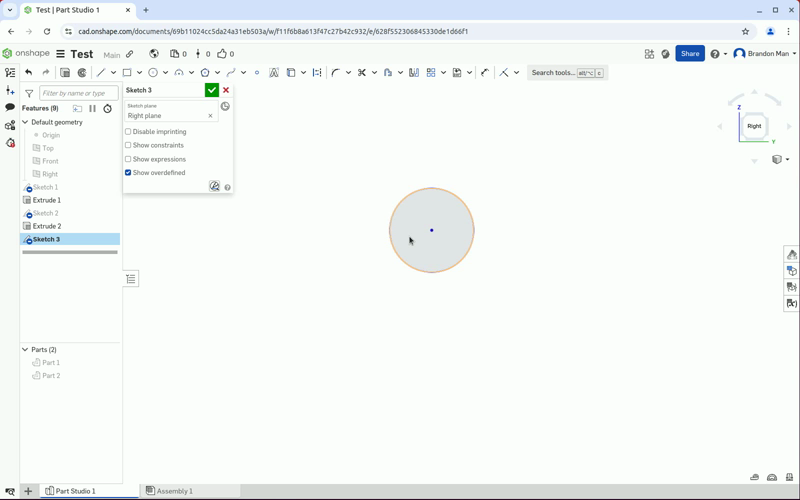
scroll(6)
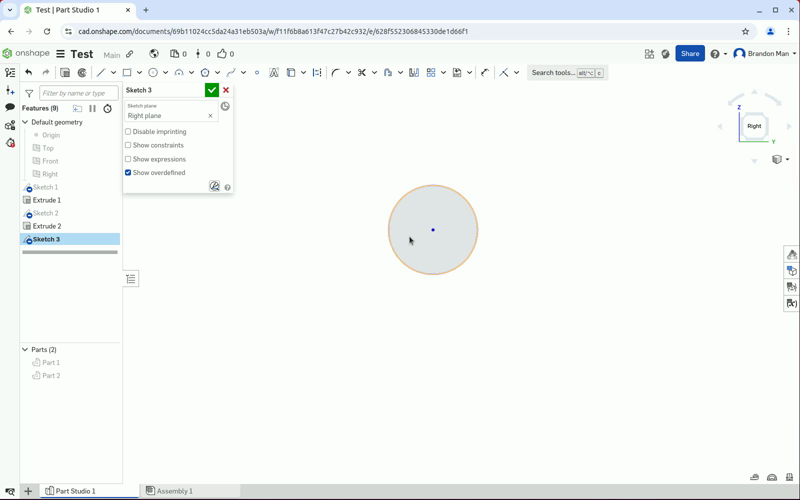
scroll(6)
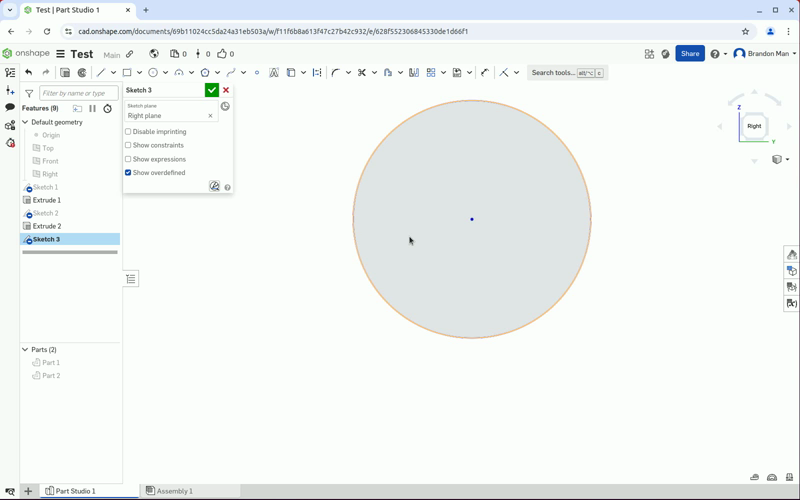
click(409, 236)
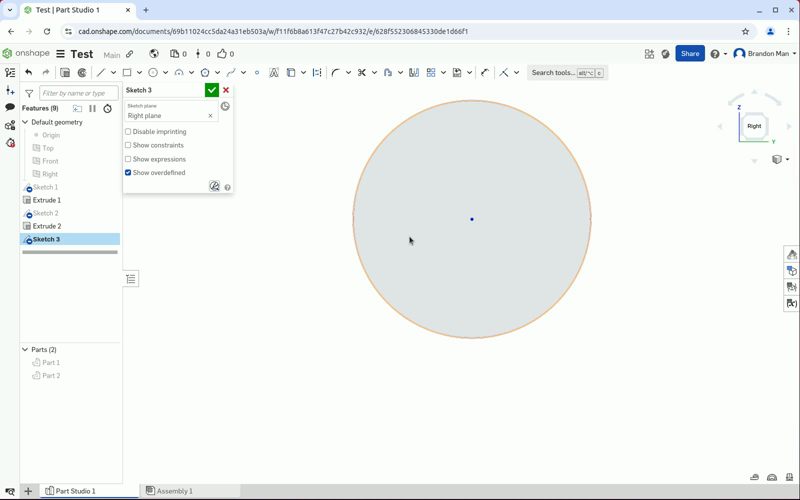
scroll(-6)
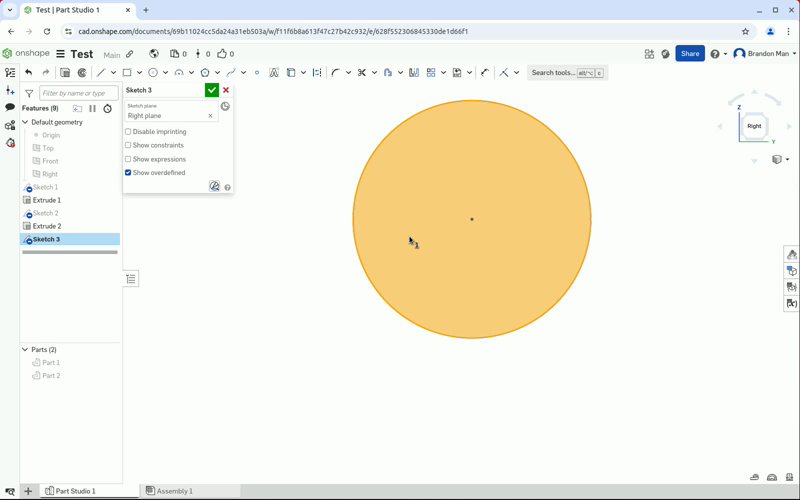
scroll(-6)
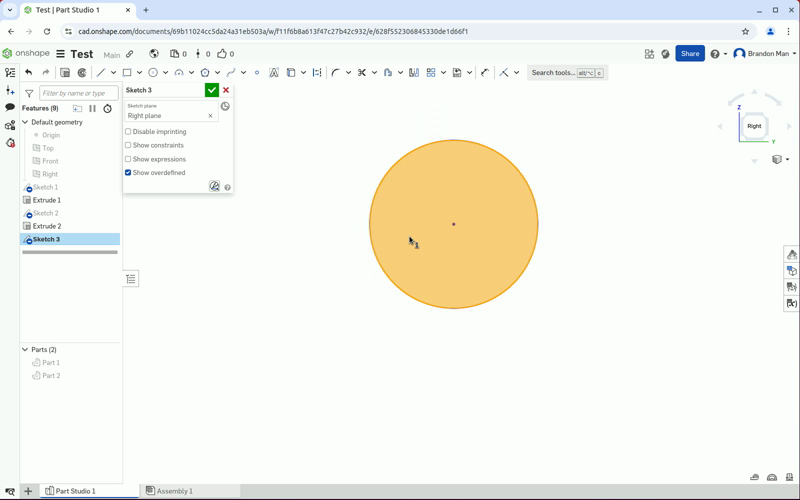
scroll(-6)
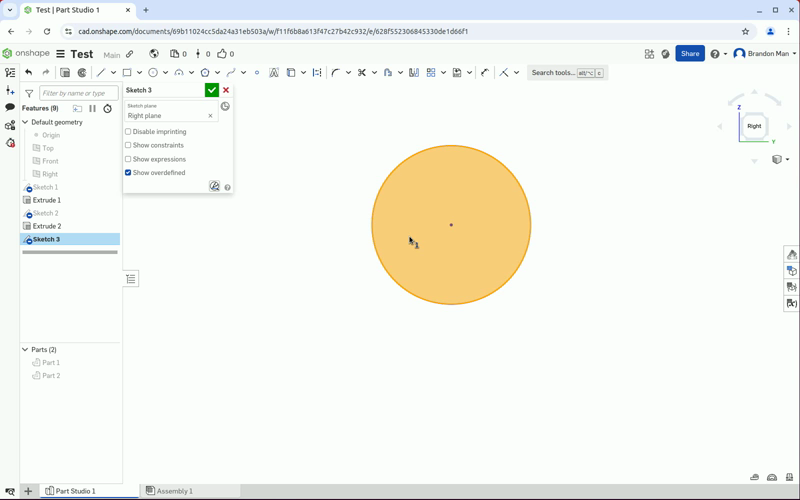
scroll(-6)
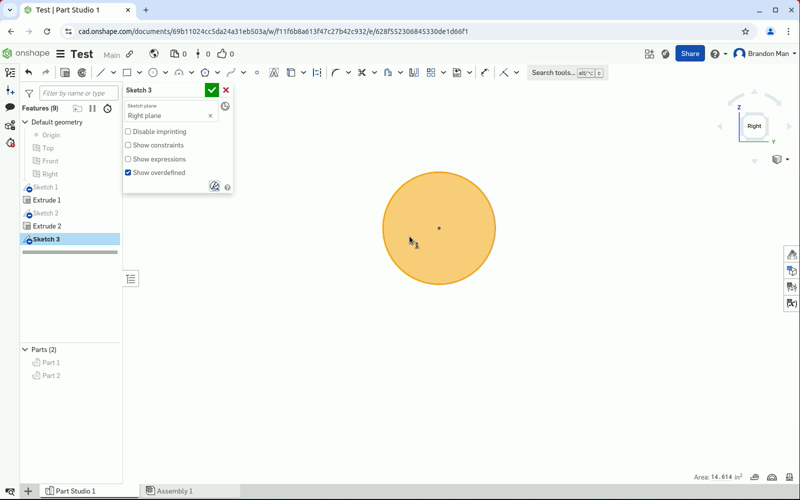
scroll(-6)
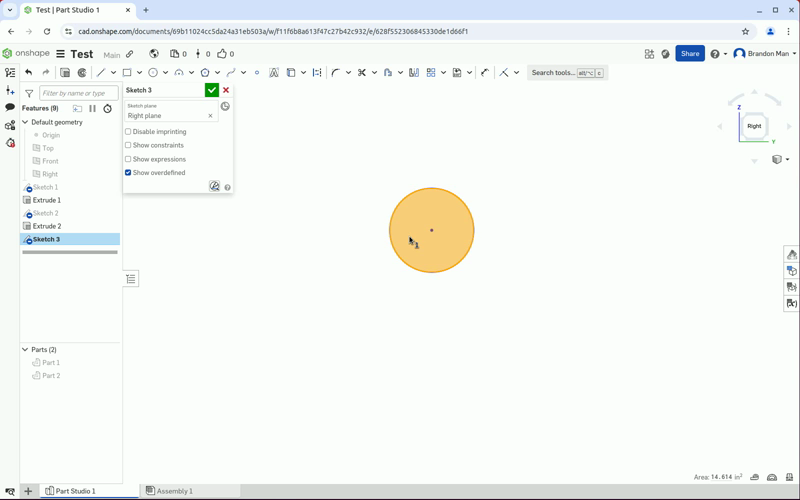
scroll(-6)
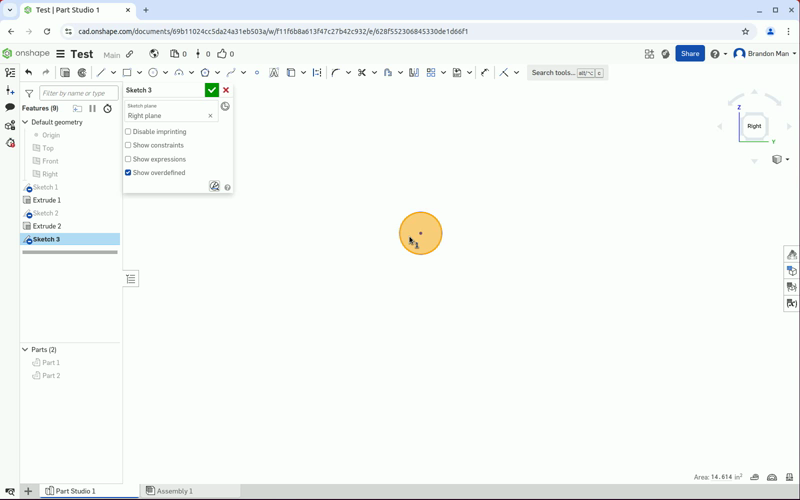
scroll(-6)
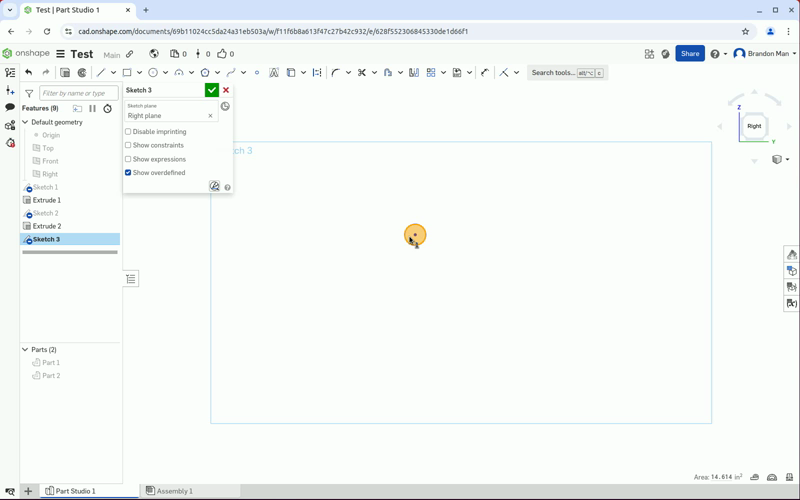
mouse_move(73, 352)
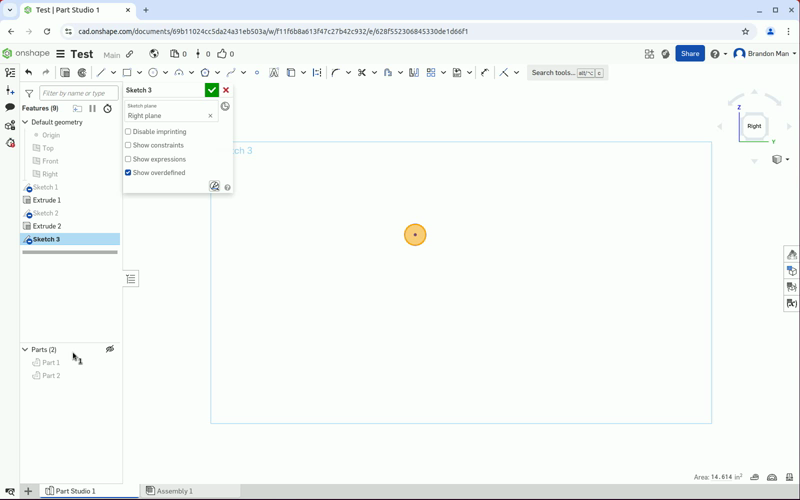
key(shift+y)
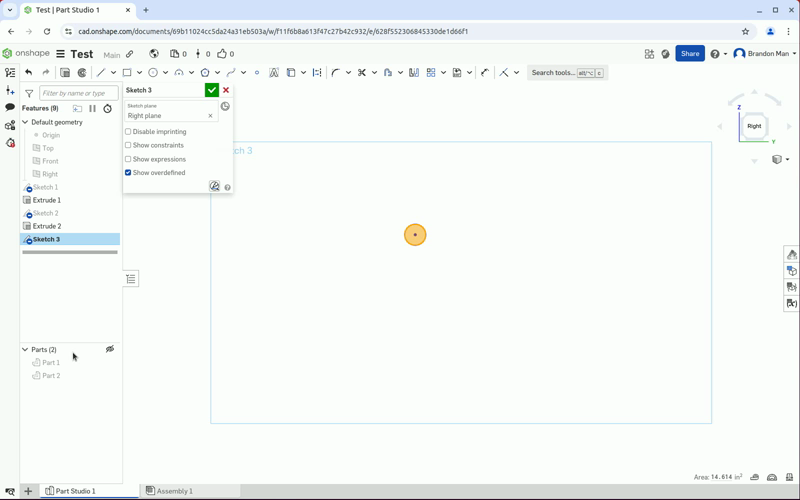
key(shift+e)
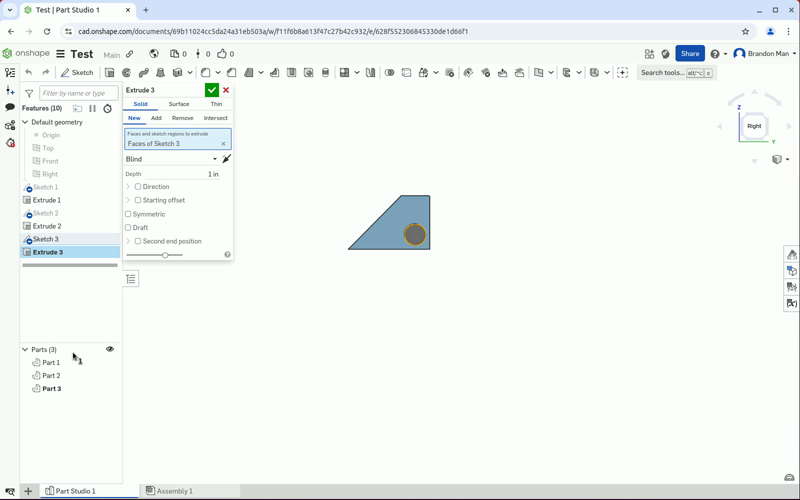
mouse_move(143, 106)
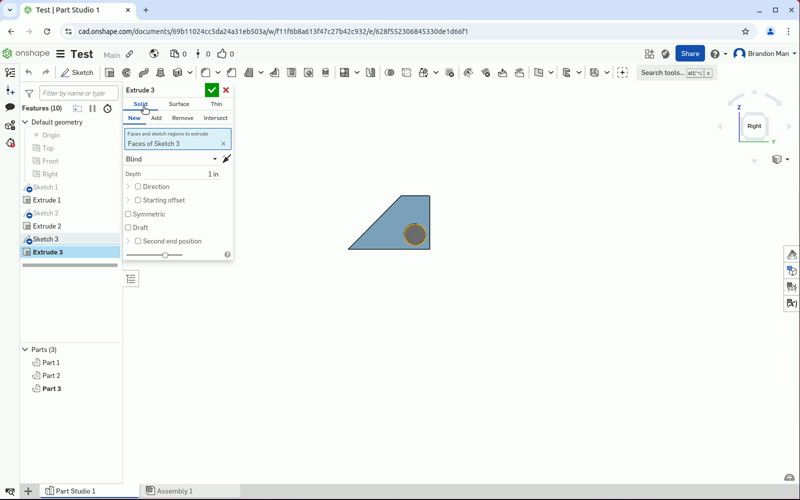
click(143, 106)
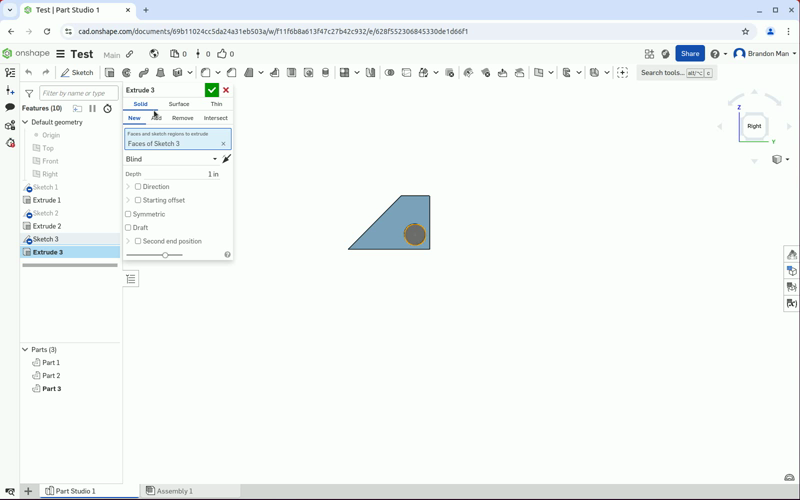
mouse_move(186, 120)
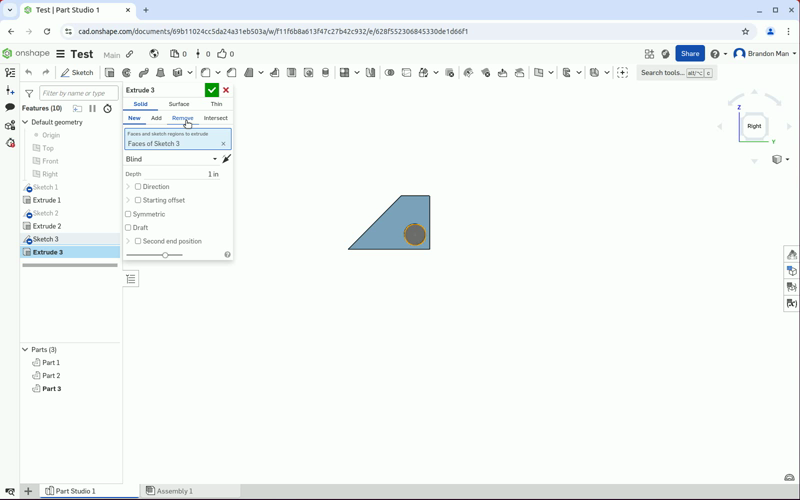
click(186, 120)
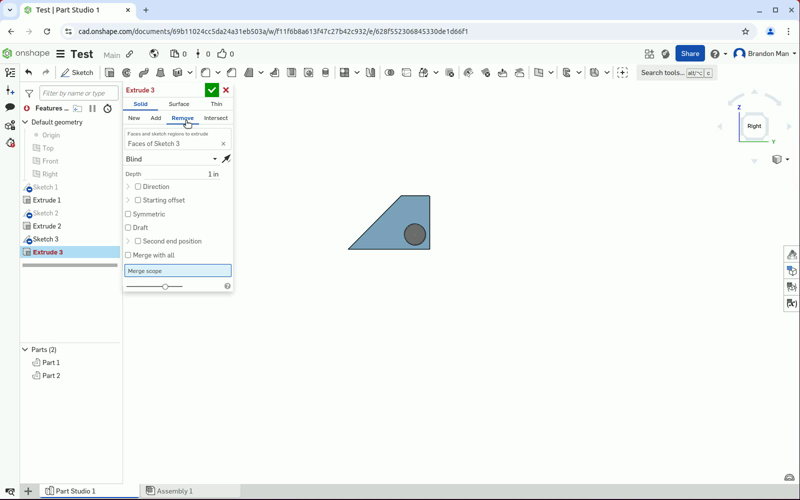
key(tab, 4)
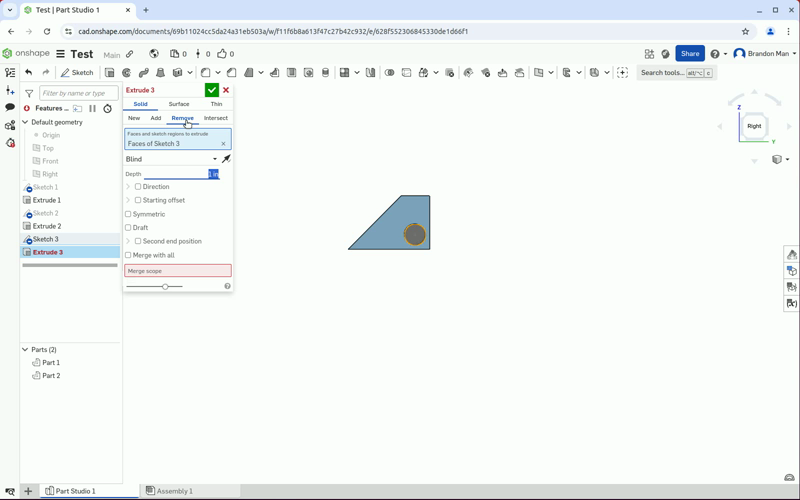
text(-1.204)
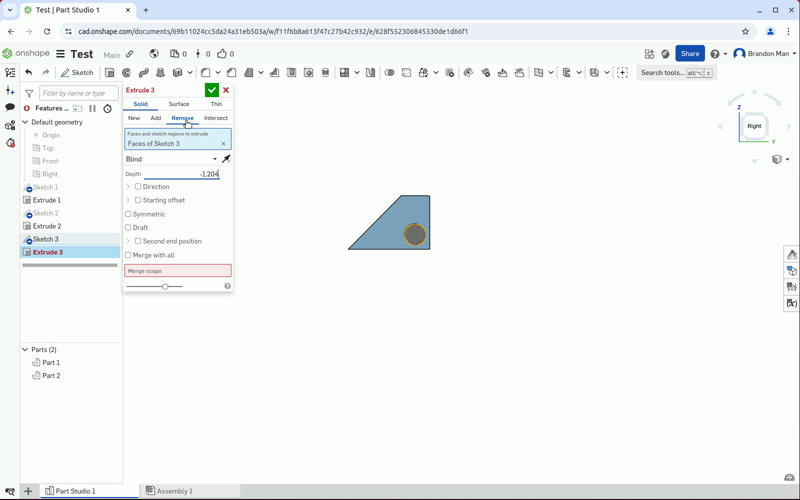
key(tab, 6)
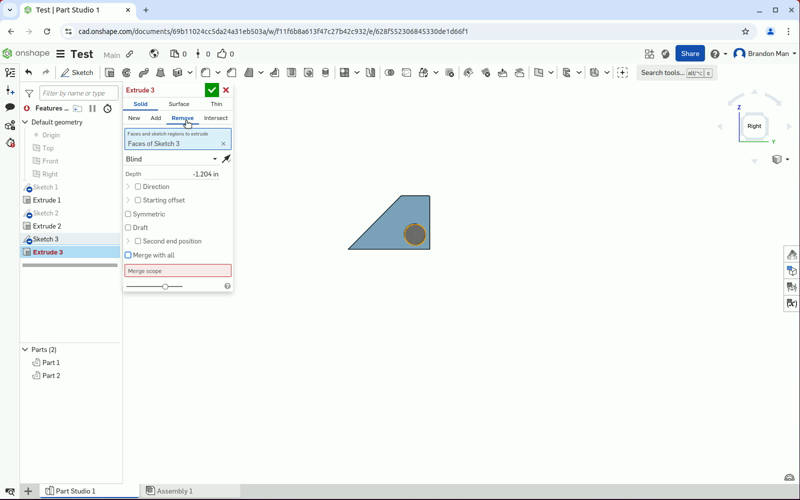
key(space)
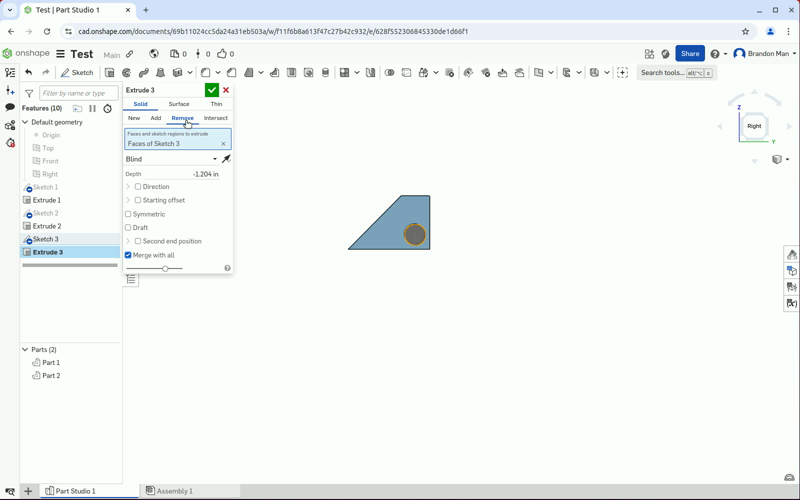
key(enter)
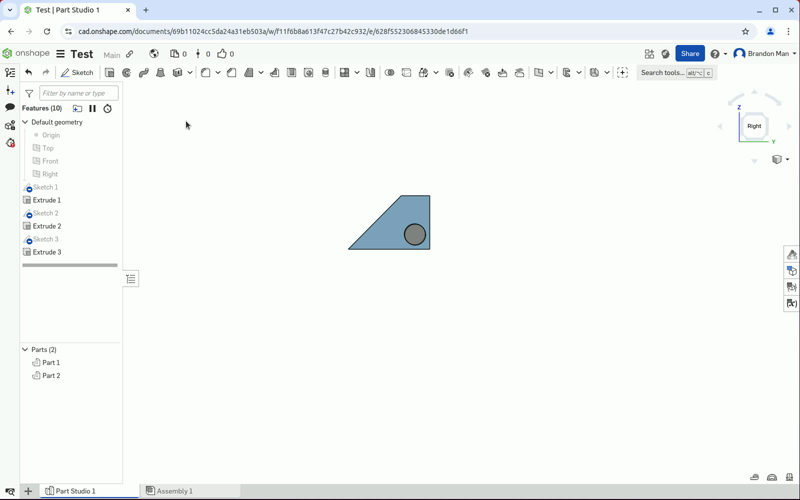
key(shift+h)
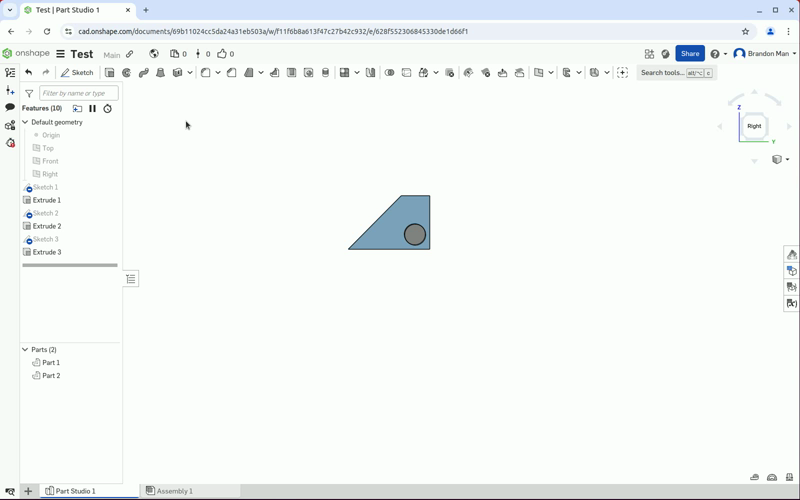
key(shift+h)
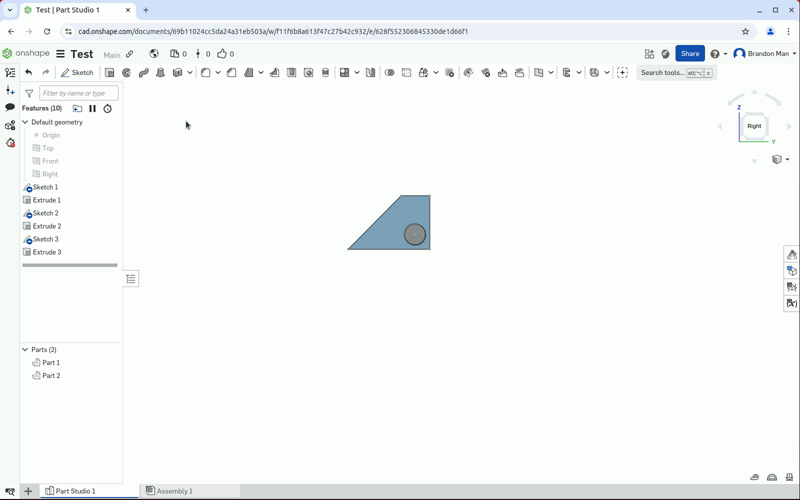
key(shift+7)
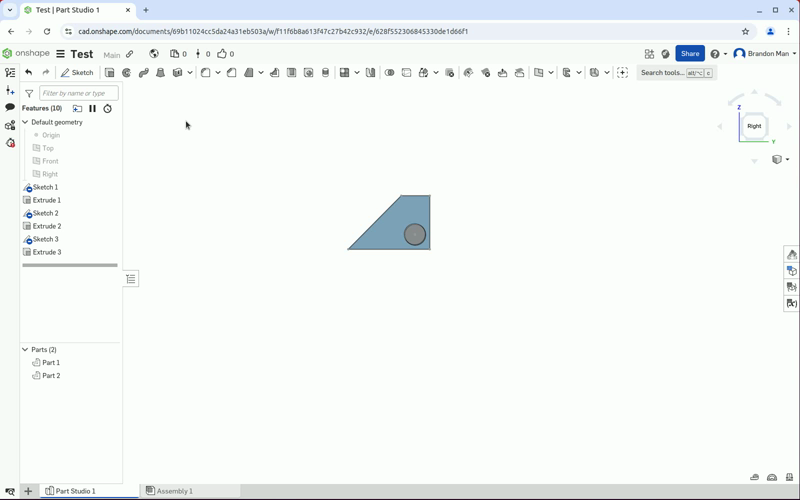
key(right, 2)
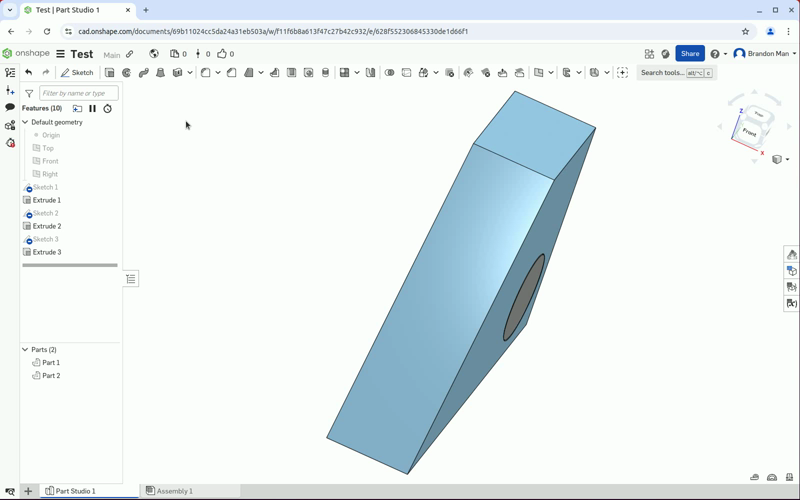
key(down, 2)
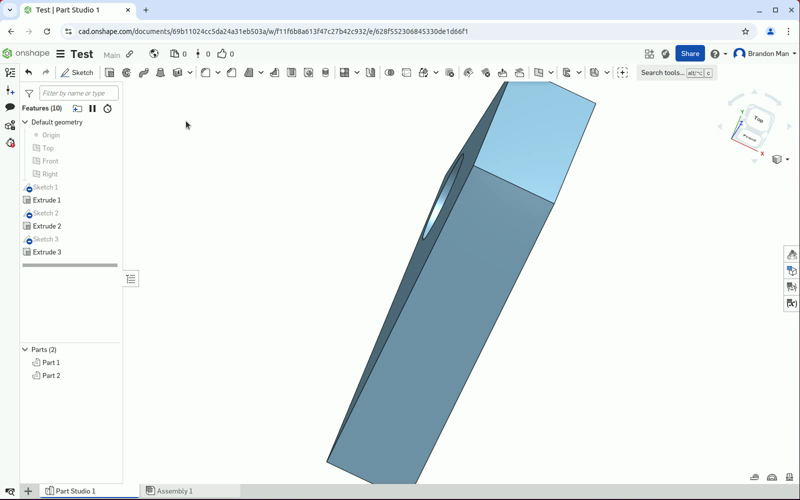
key(up, 2)
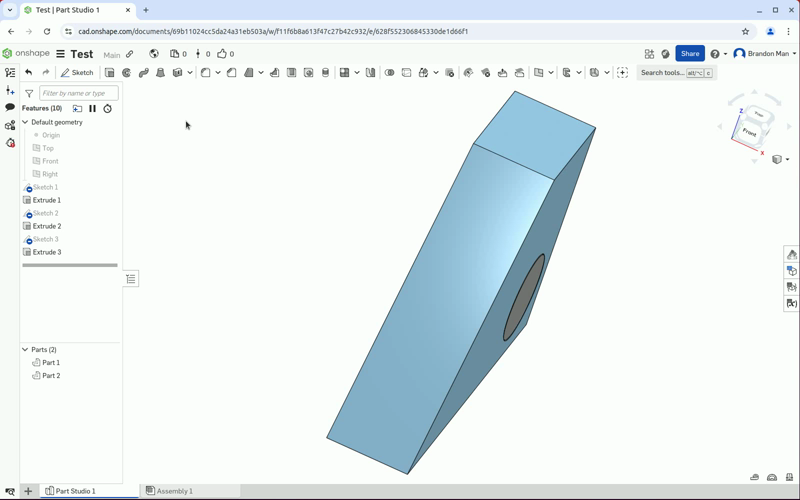
key(left, 2)
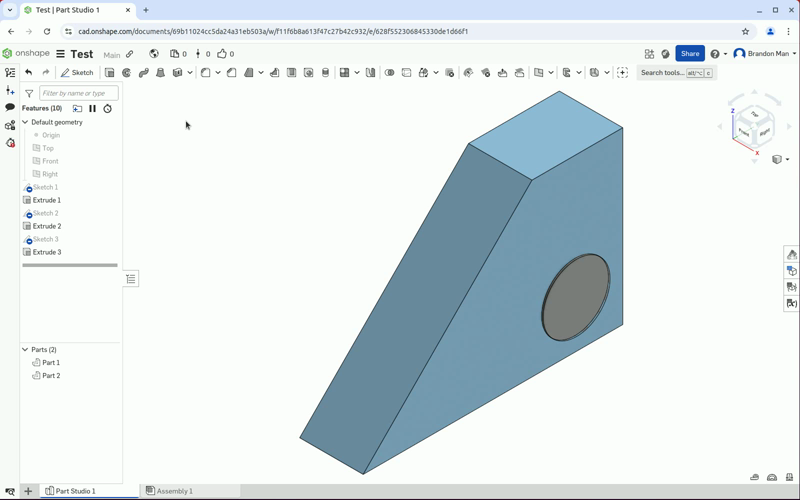
mouse_move(73, 189)
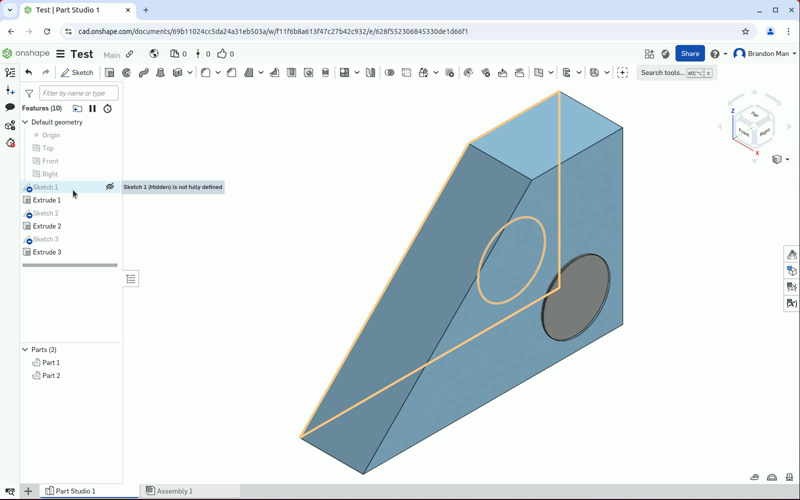
click(73, 189)